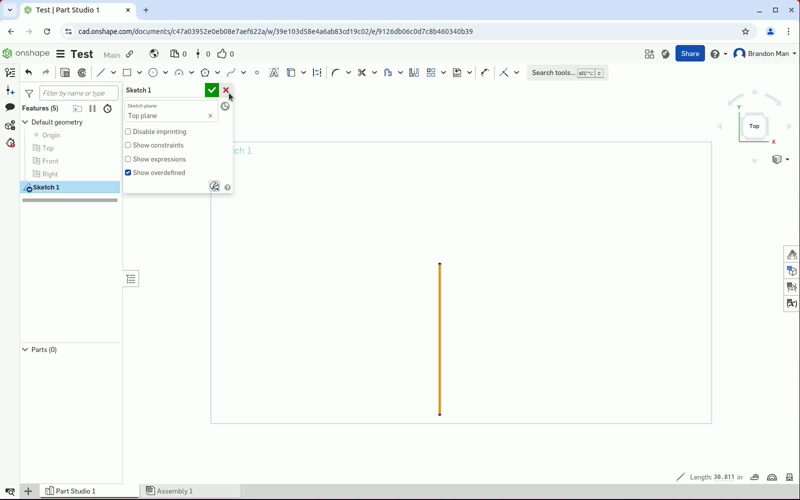
key(shift+h)
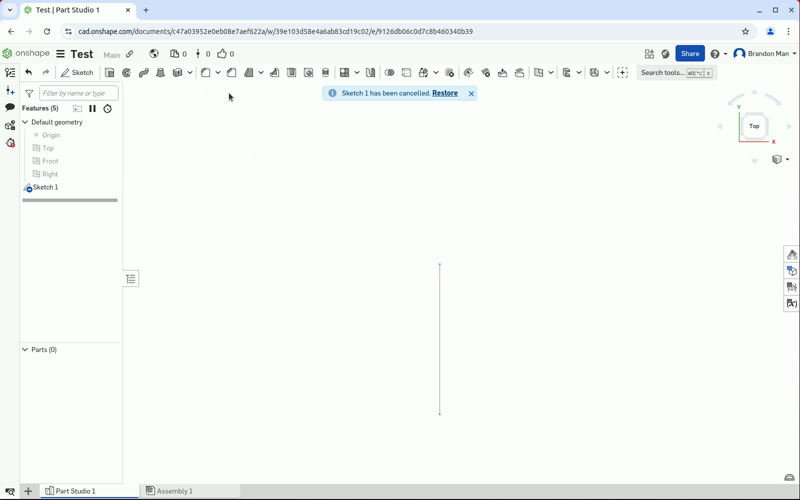
key(shift+s)
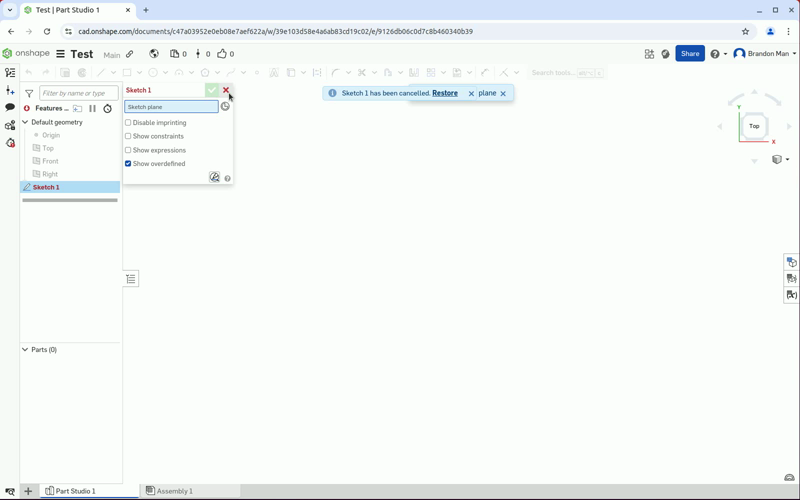
mouse_move(73, 150)
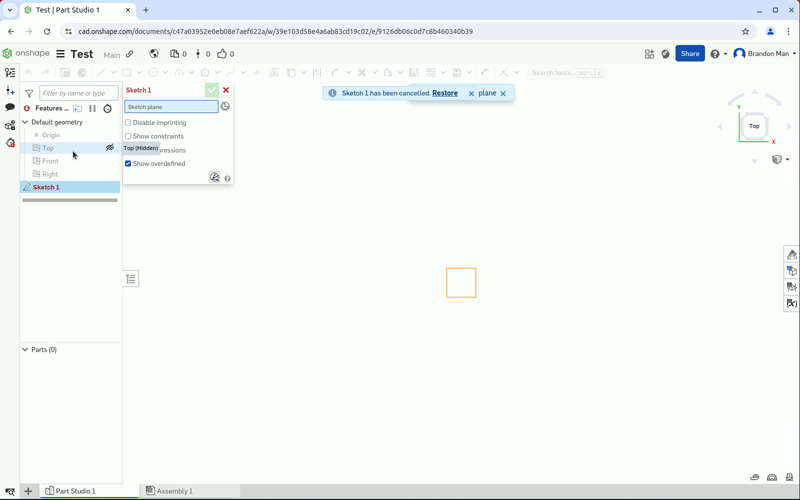
click(73, 150)
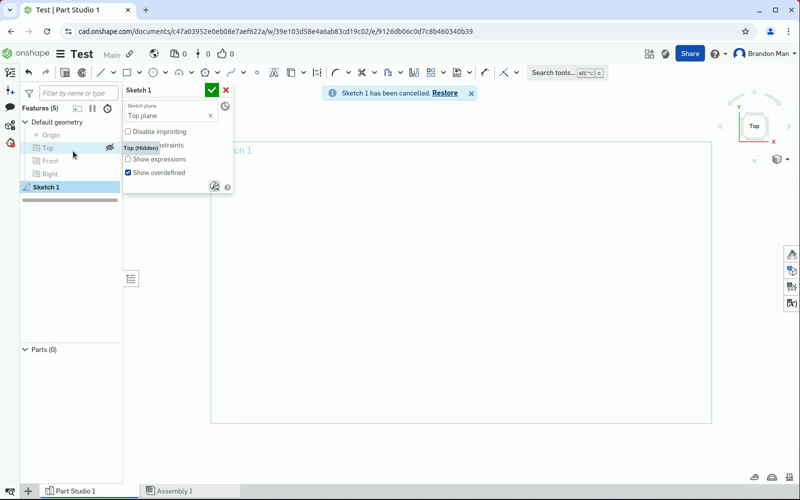
mouse_move(73, 352)
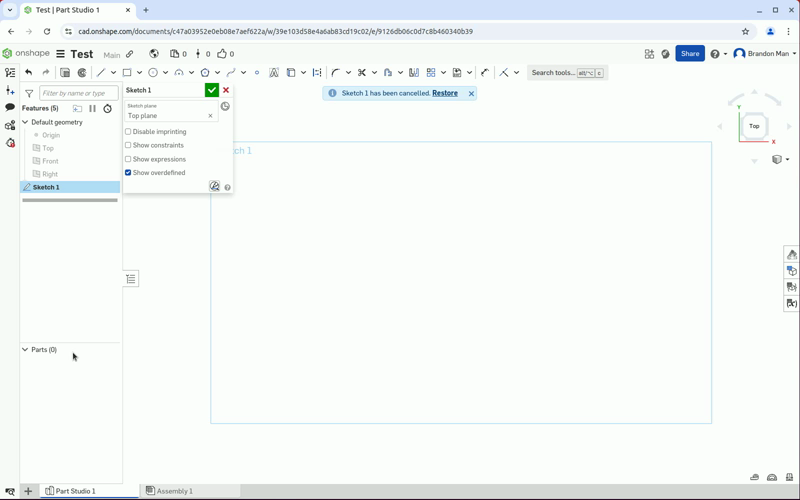
key(y)
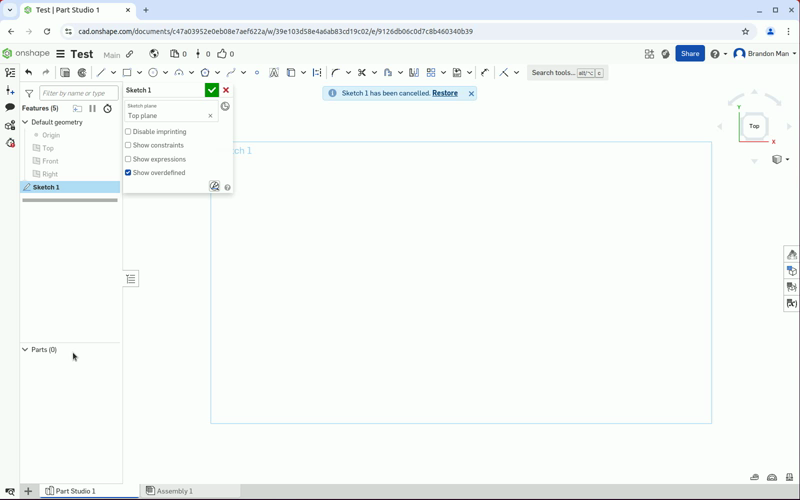
key(l)
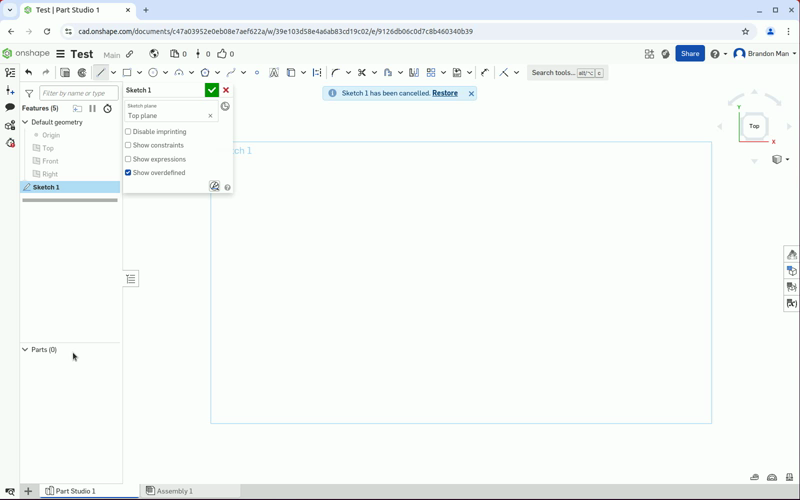
key_down(shift)
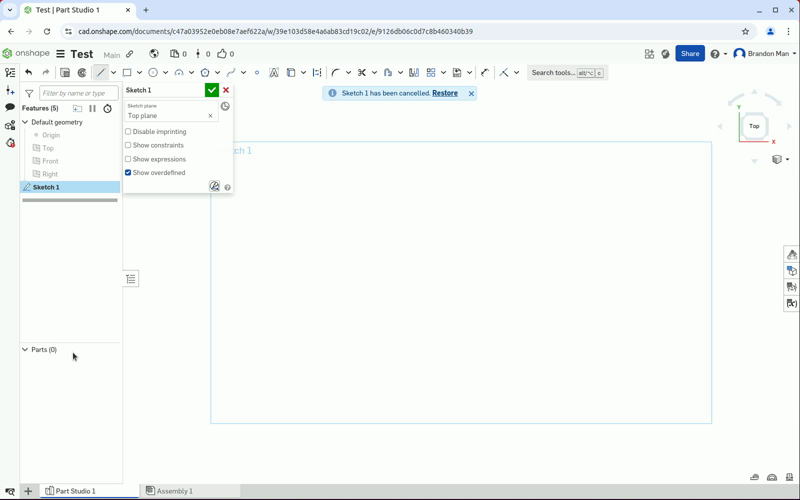
mouse_move(368, 388)
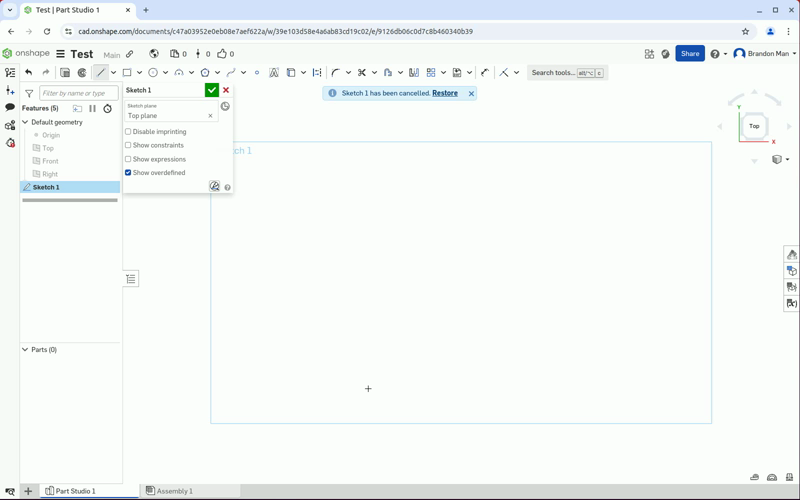
click(368, 388)
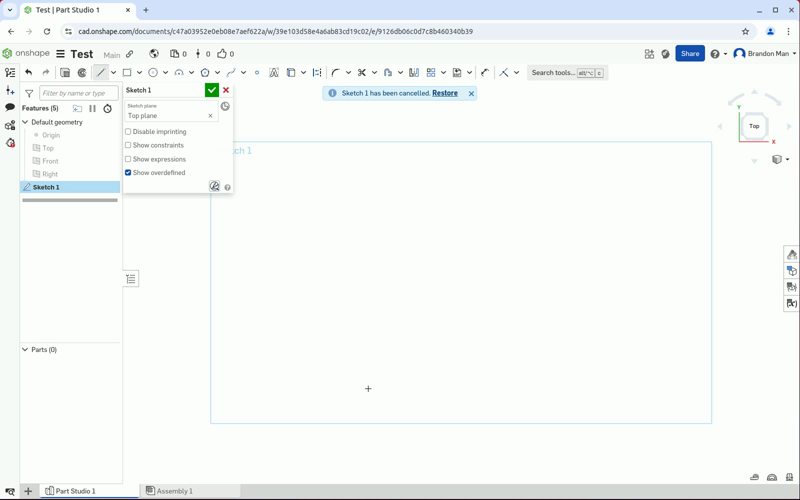
key_up(shift)
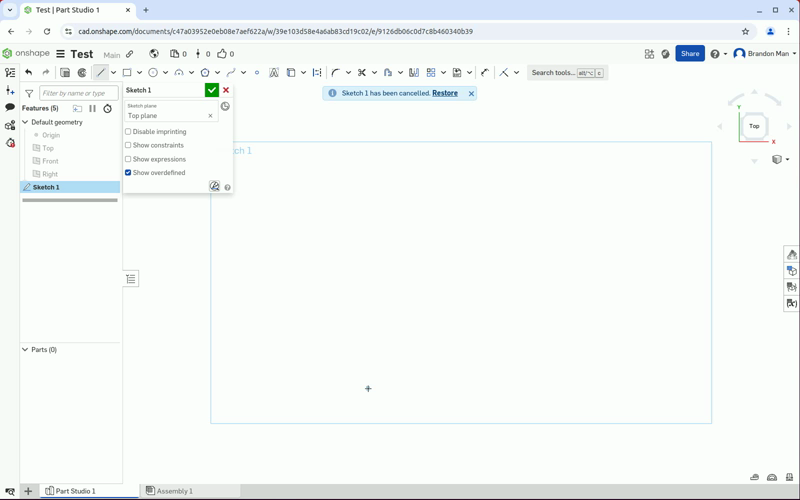
key_down(shift)
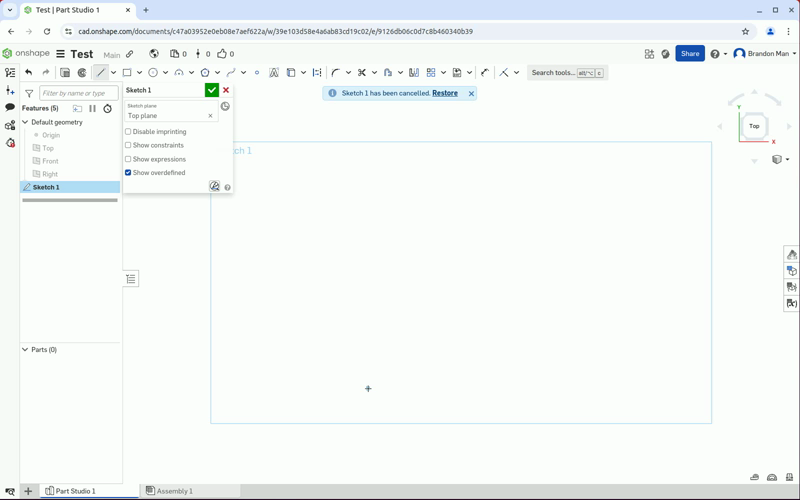
mouse_move(572, 388)
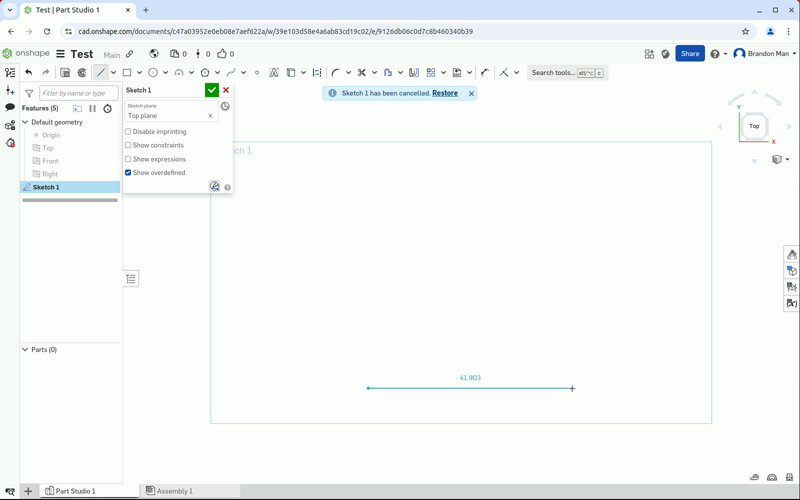
click(572, 388)
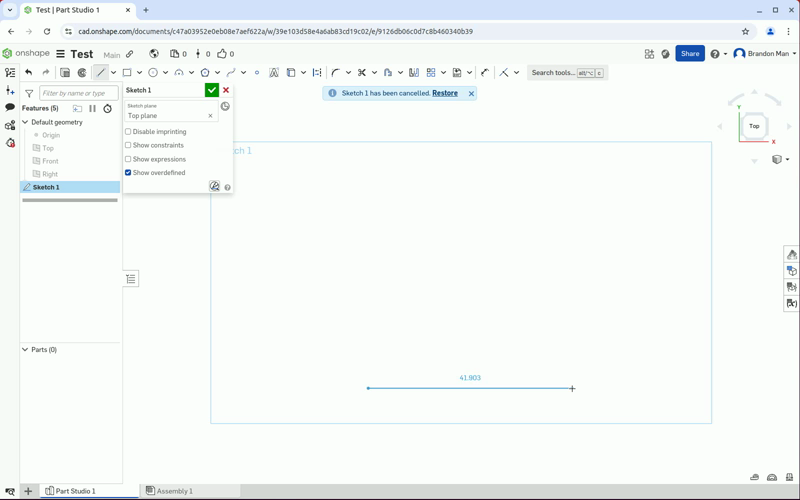
key_up(shift)
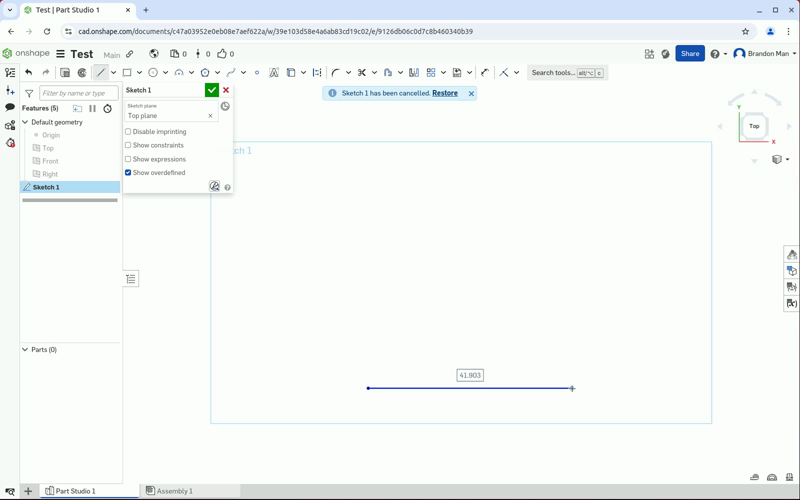
key_down(shift)
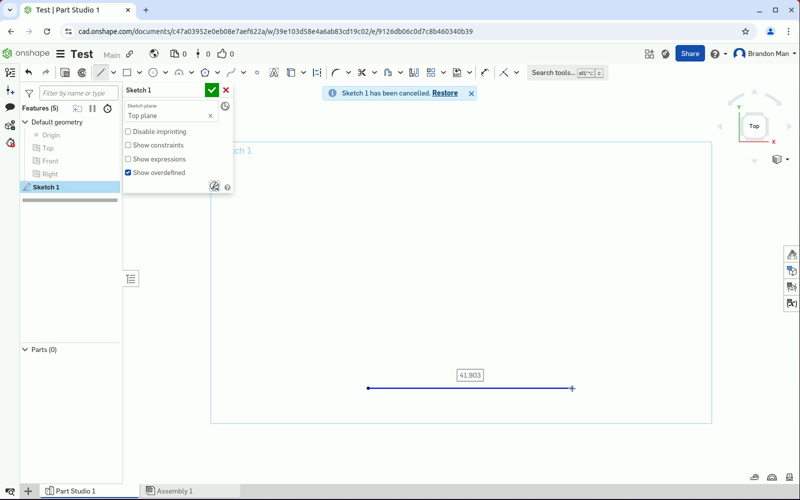
mouse_move(572, 184)
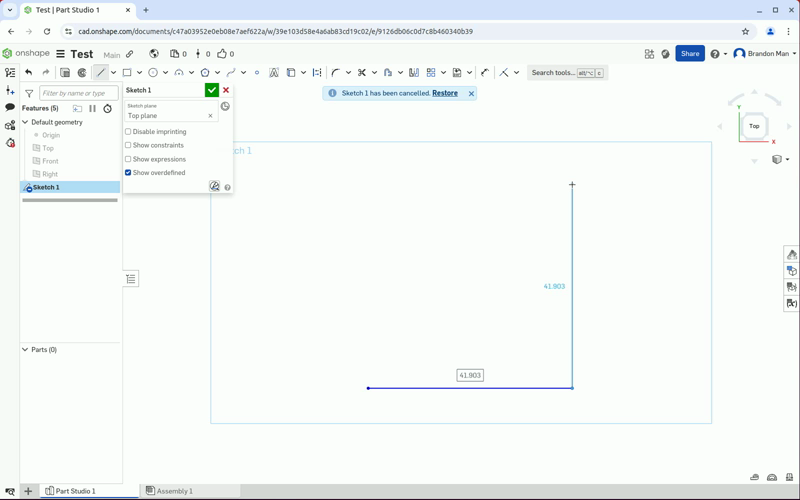
click(572, 184)
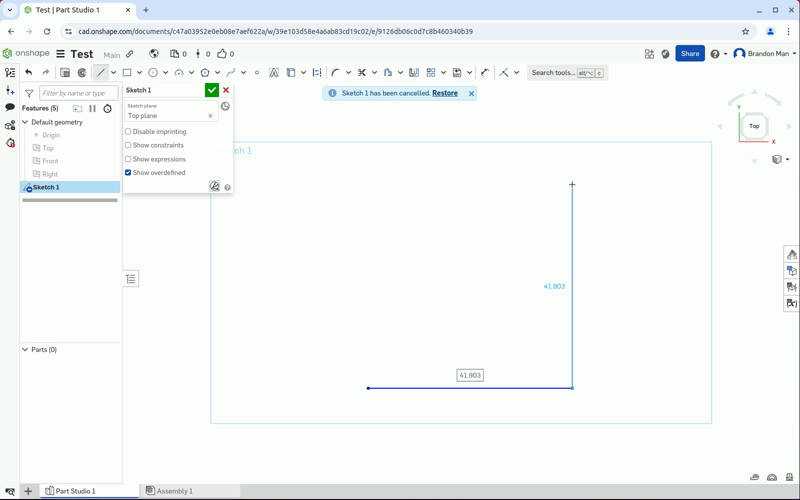
key_up(shift)
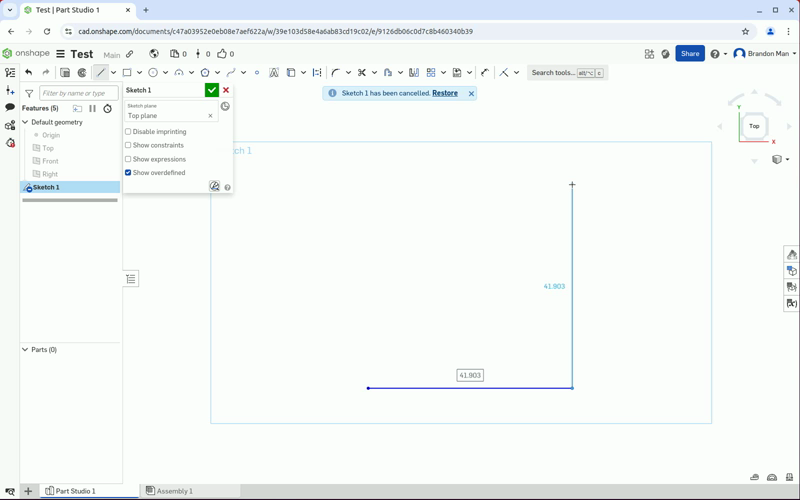
key_down(shift)
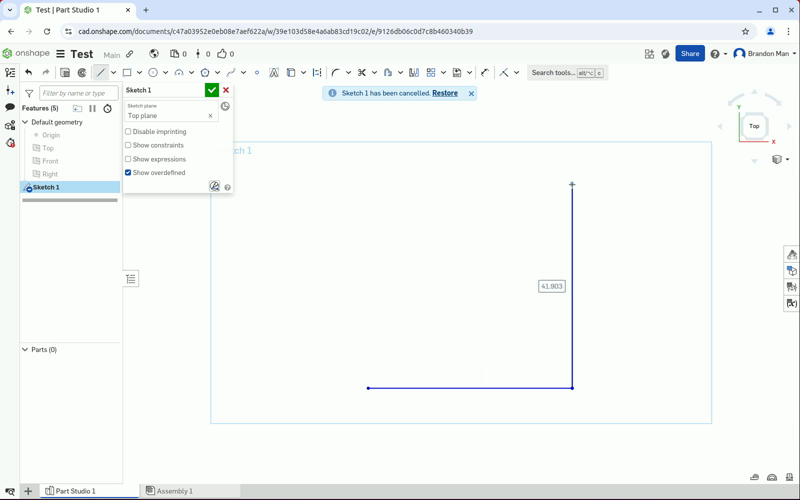
mouse_move(368, 184)
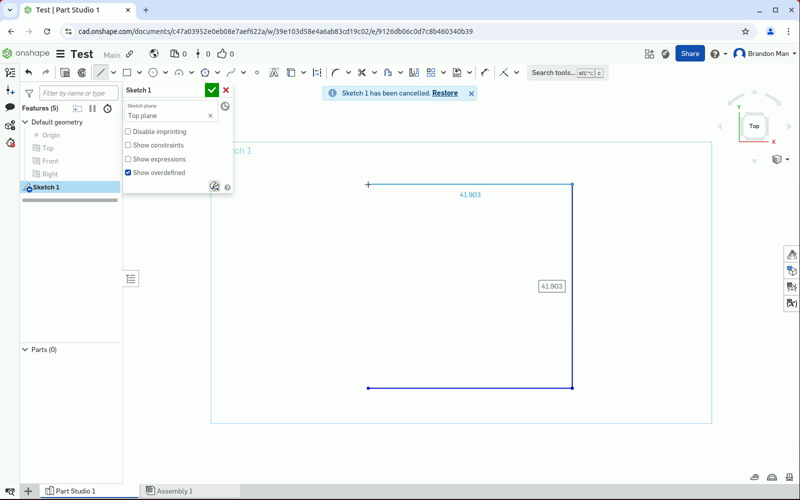
click(368, 184)
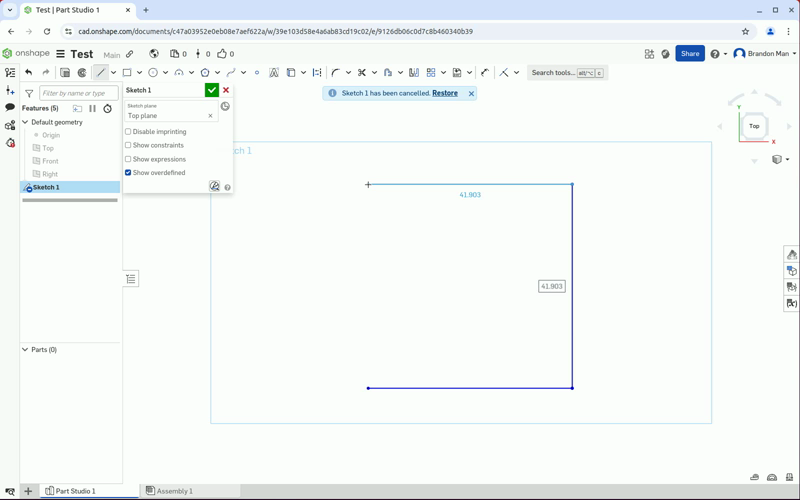
key_up(shift)
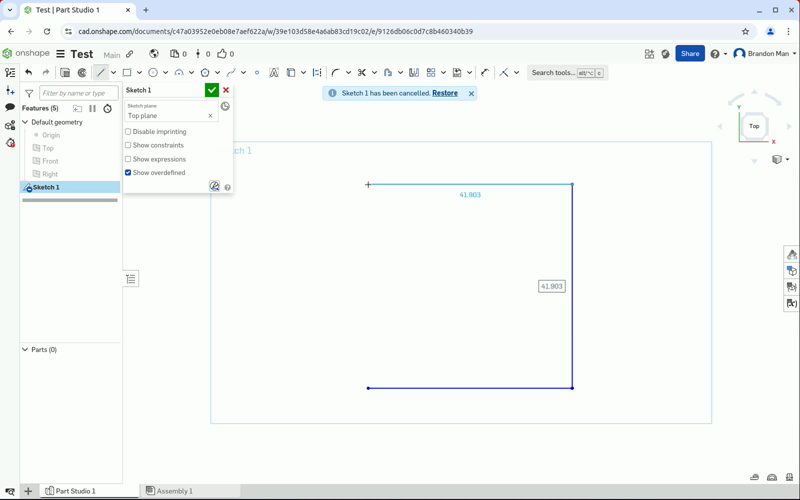
key_down(shift)
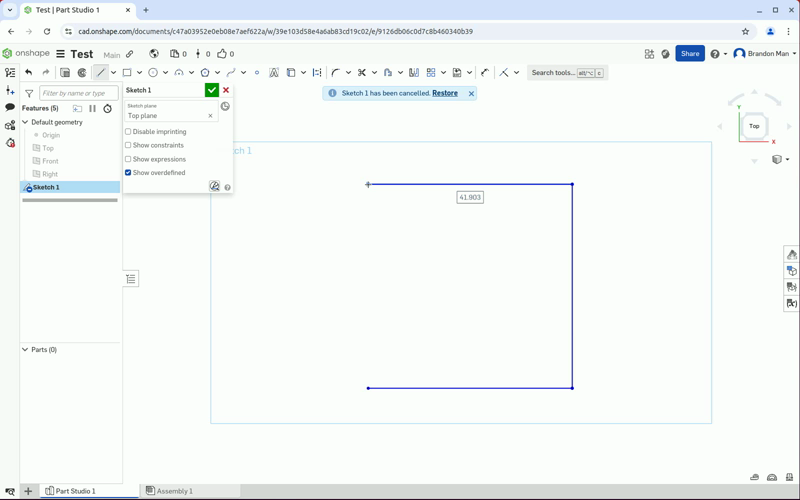
mouse_move(368, 388)
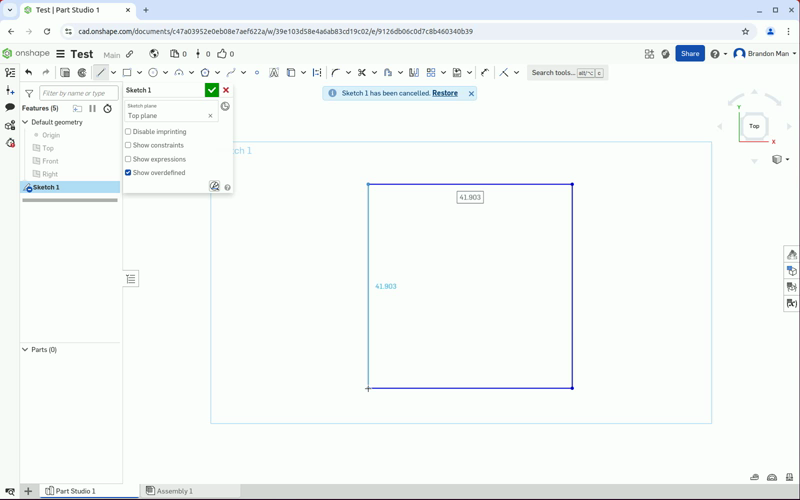
key_up(shift)
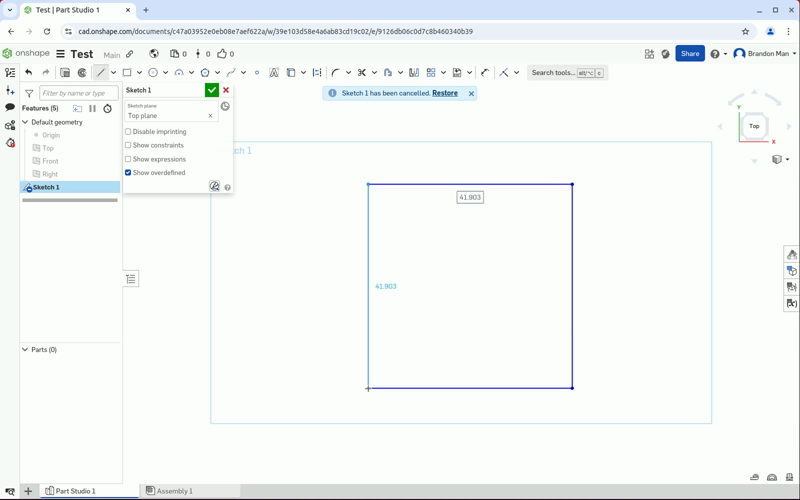
click(368, 388)
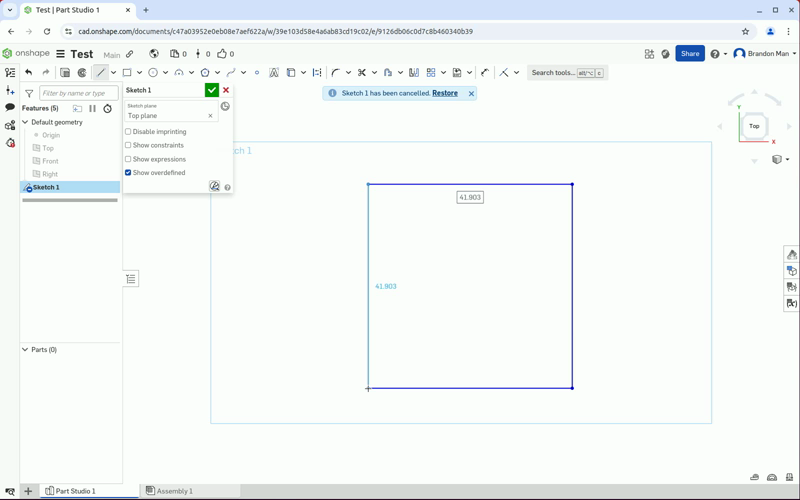
key(esc)
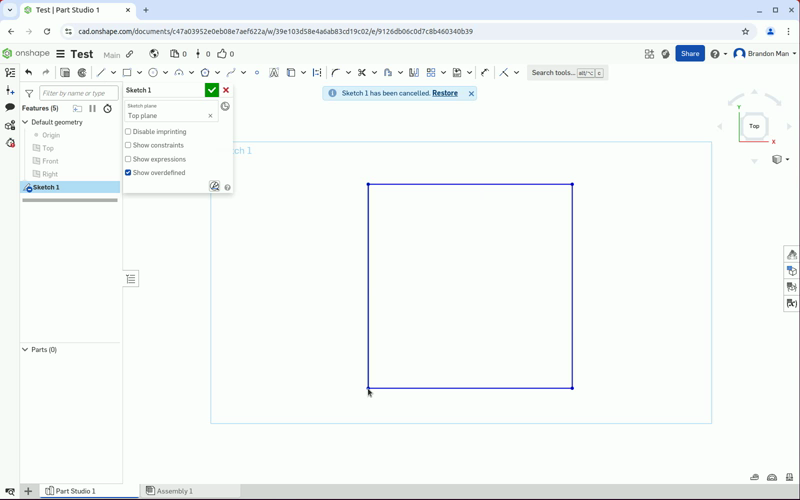
mouse_move(533, 213)
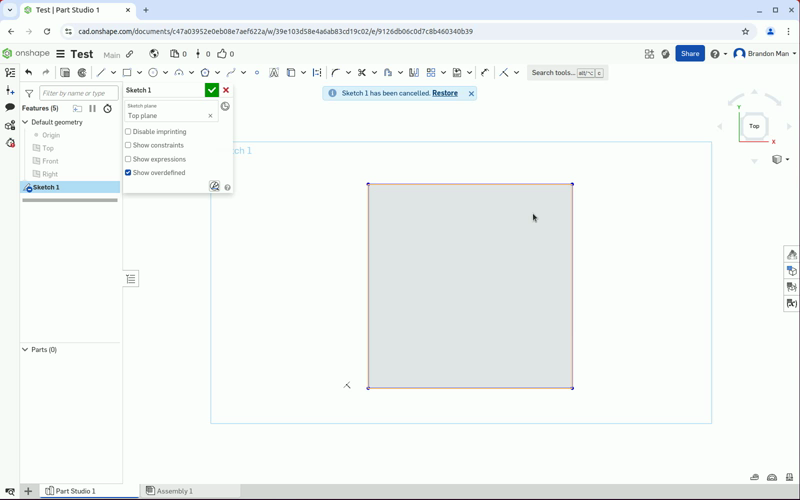
click(533, 213)
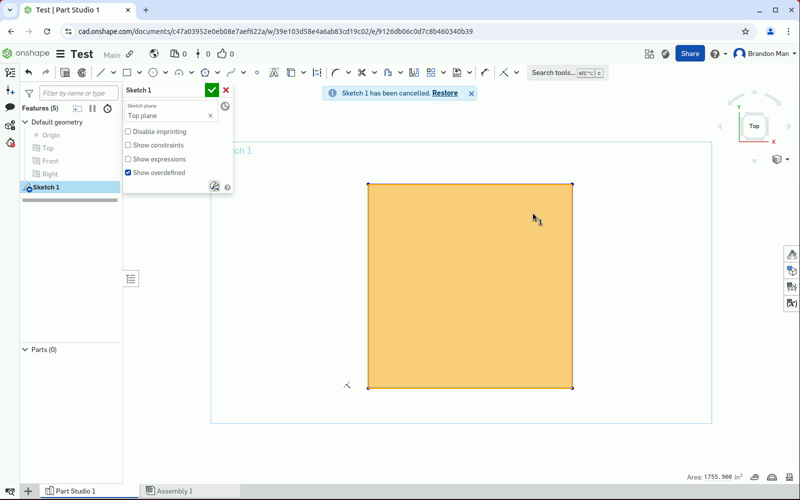
mouse_move(73, 352)
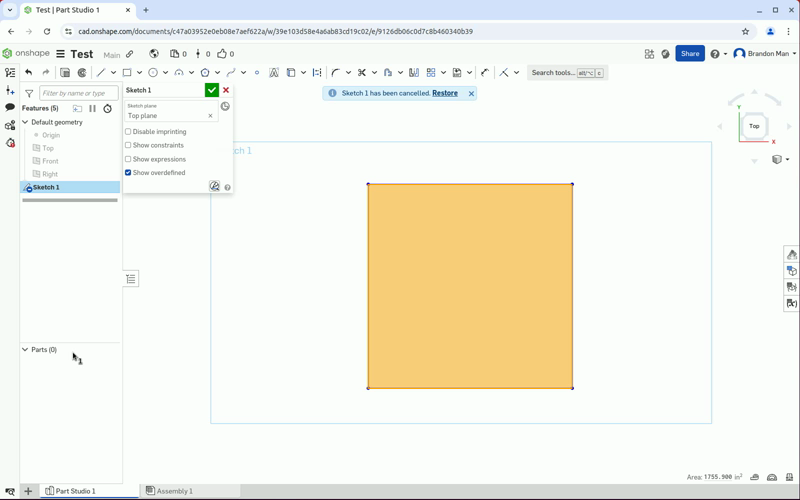
key(shift+y)
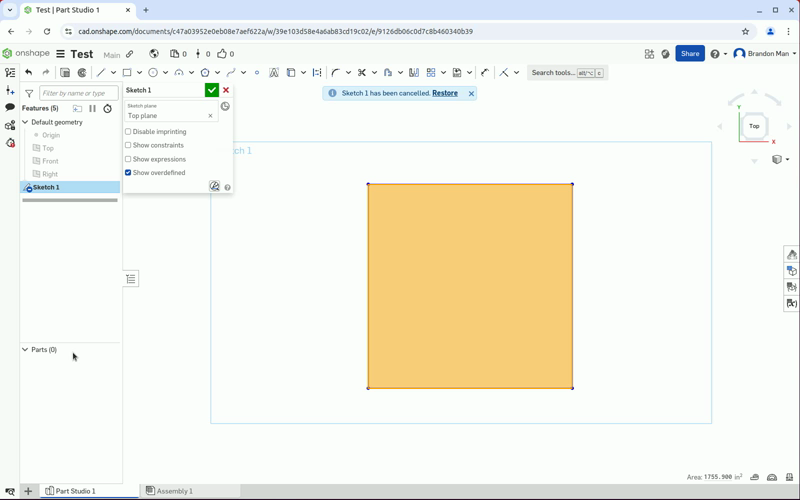
key(shift+e)
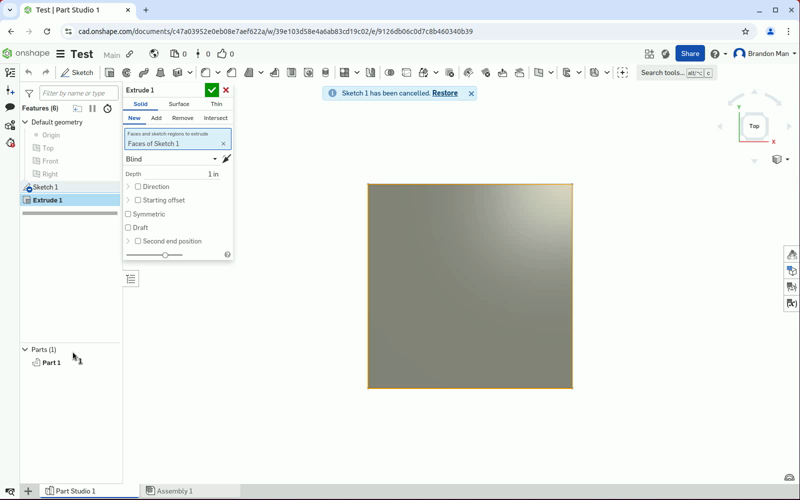
mouse_move(143, 106)
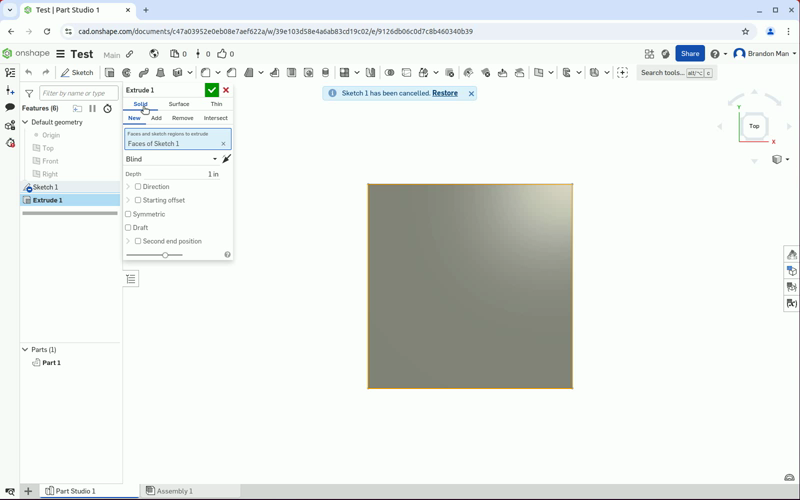
click(143, 106)
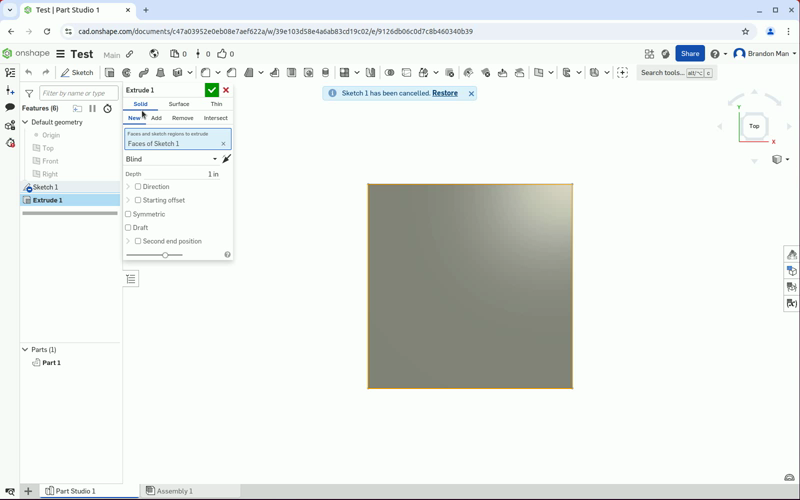
mouse_move(137, 120)
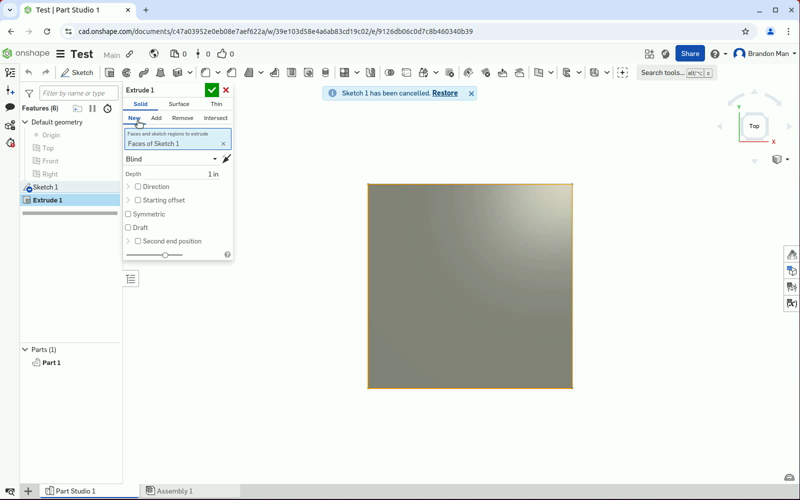
click(137, 120)
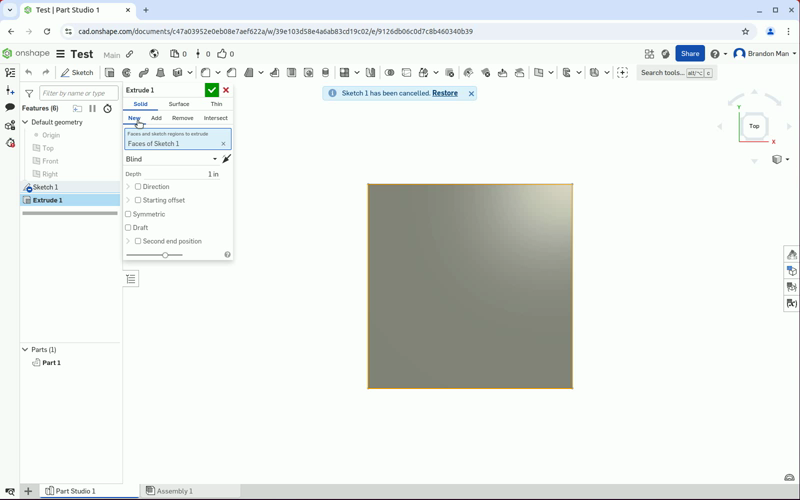
key(tab, 4)
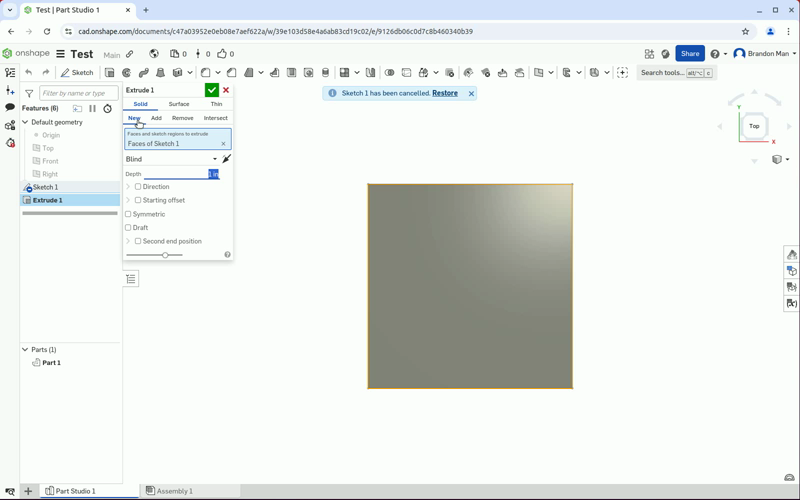
text(14.683)
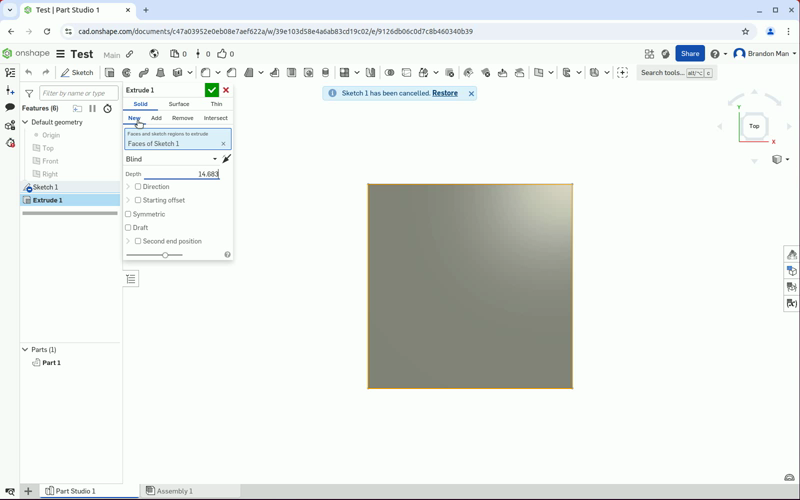
key(enter)
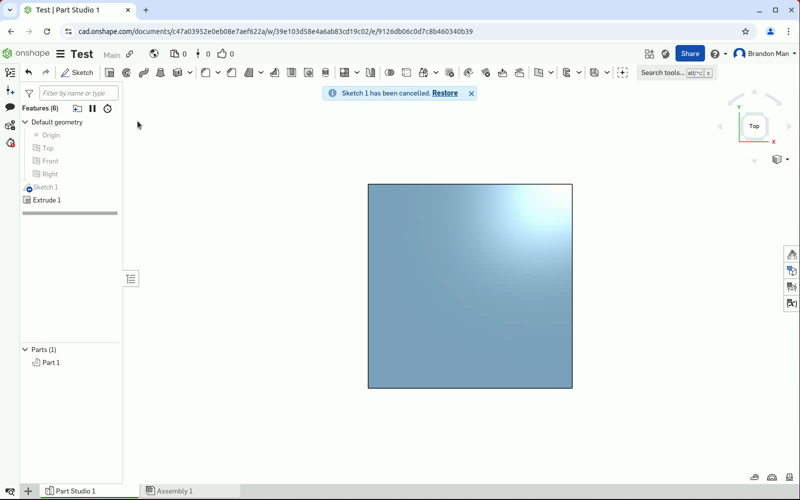
key(shift+h)
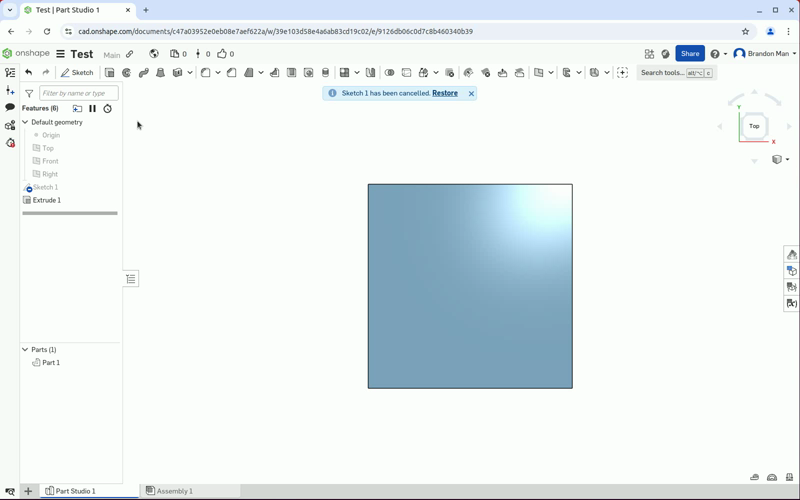
key(shift+h)
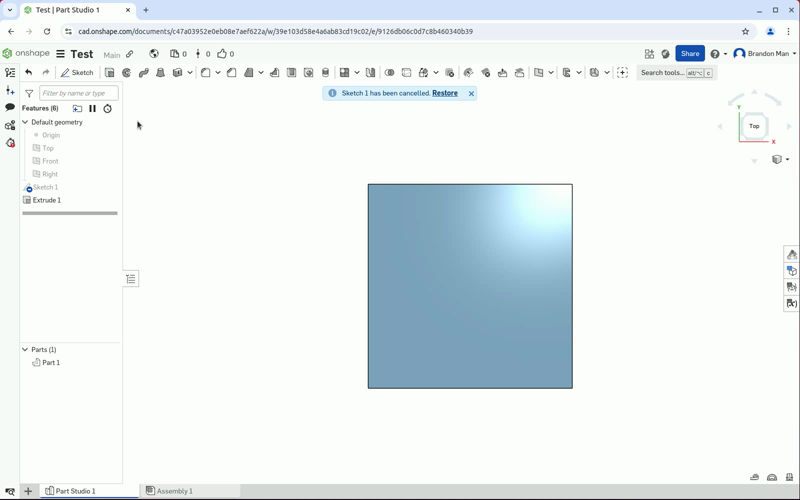
mouse_move(73, 189)
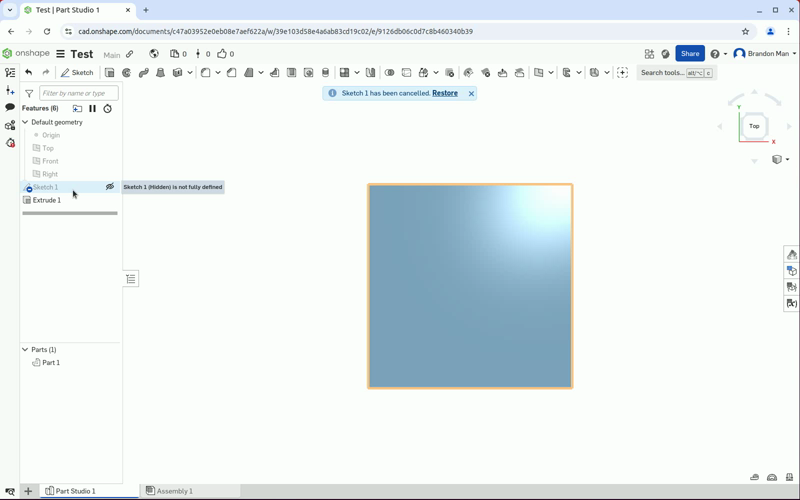
click(73, 189)
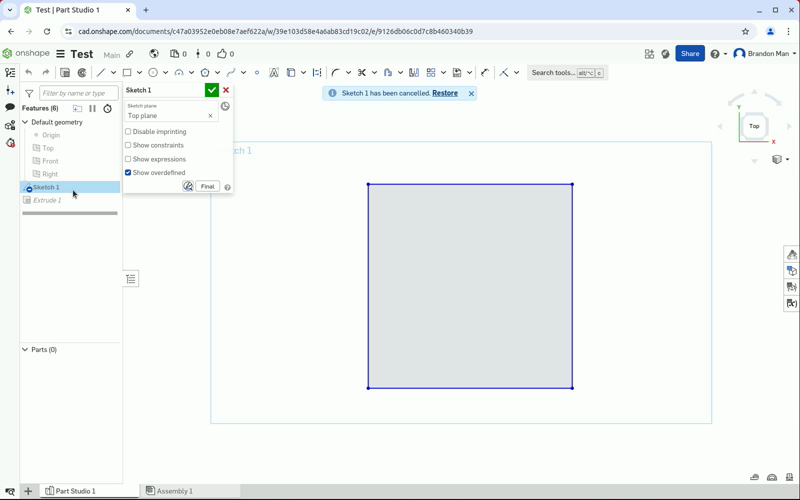
mouse_move(229, 92)
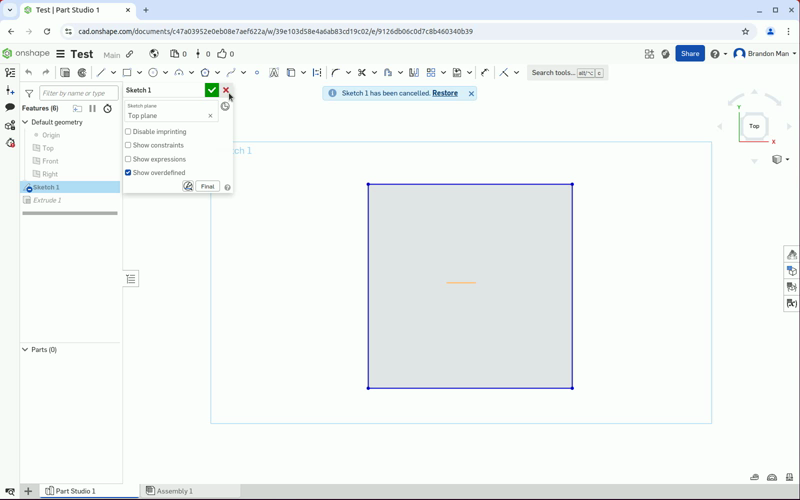
click(229, 92)
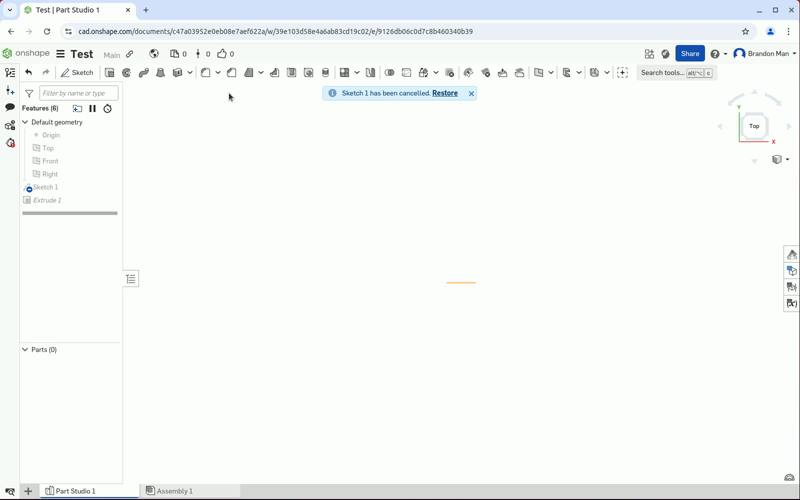
mouse_move(541, 75)
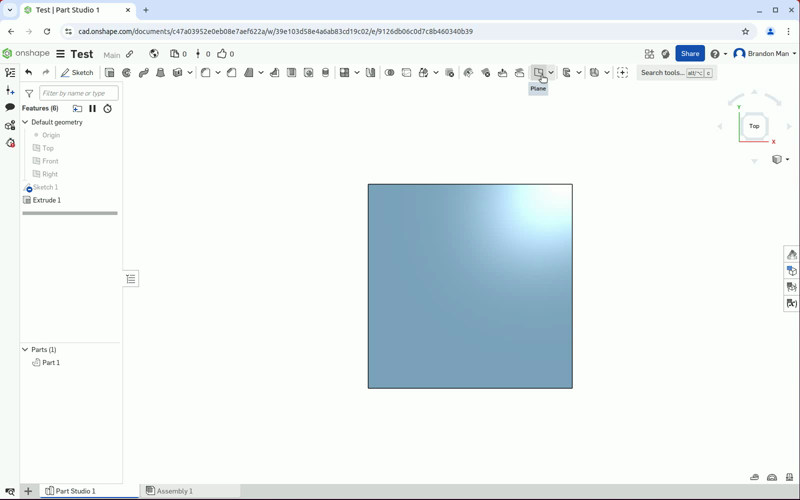
click(541, 75)
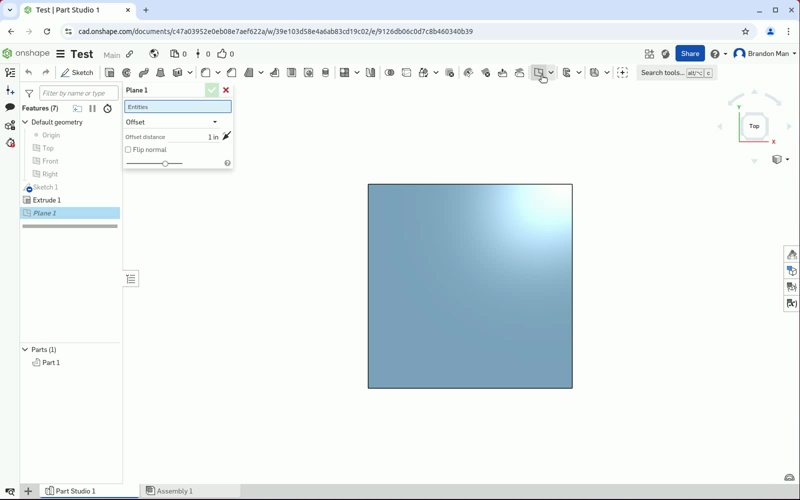
mouse_move(73, 150)
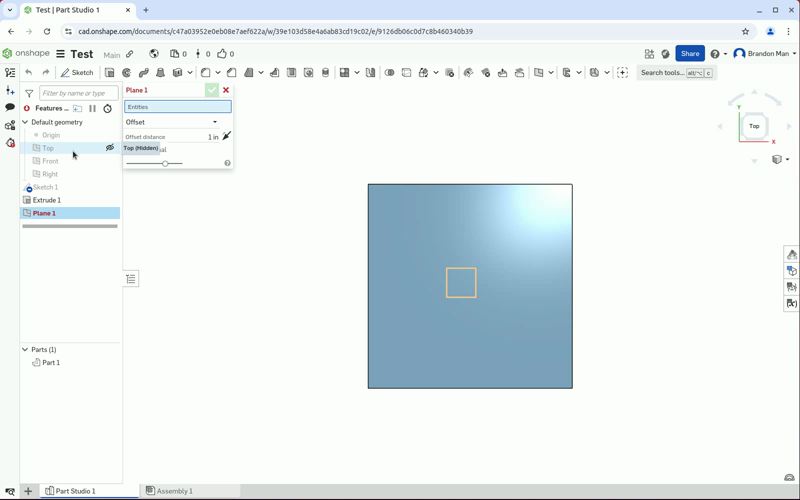
click(73, 150)
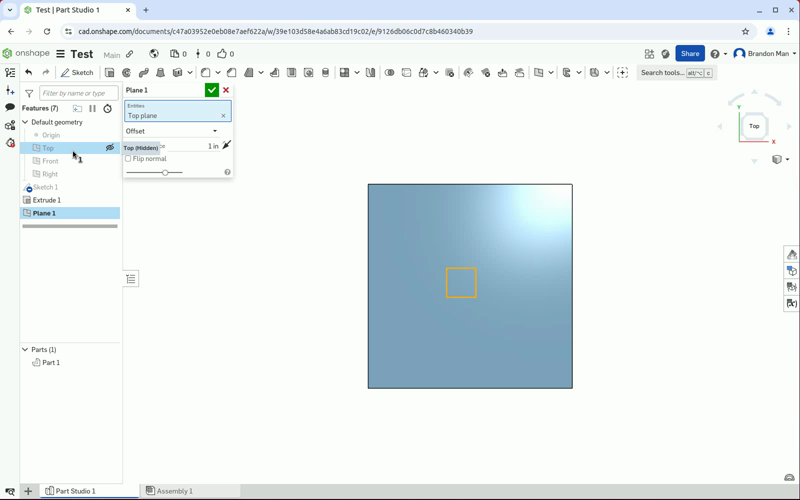
key(tab, 2)
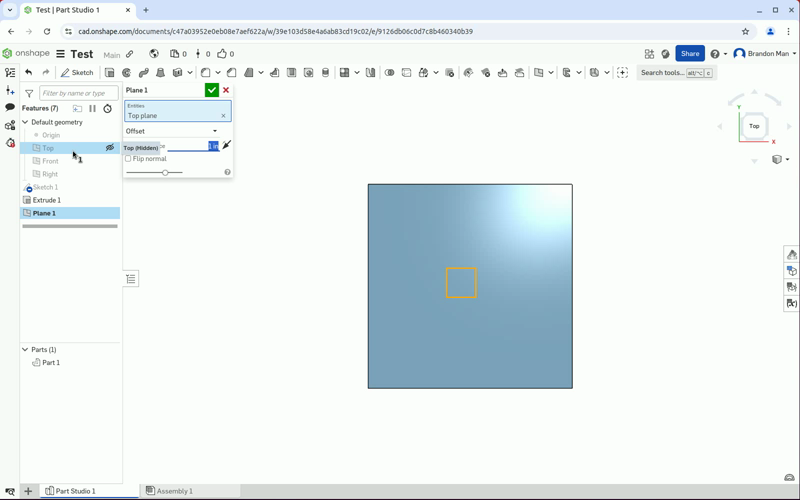
text(14.697)
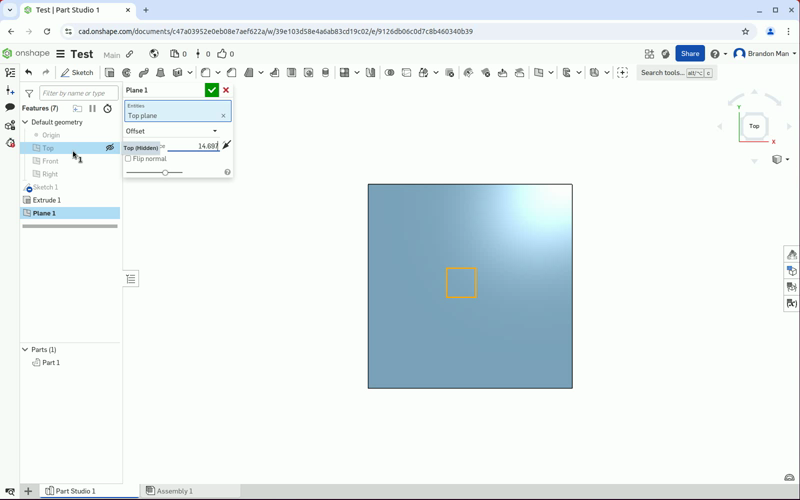
key(enter, 2)
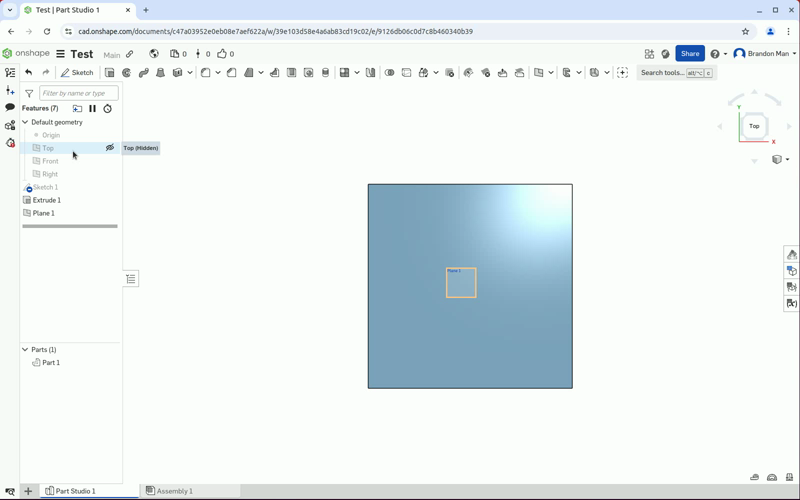
key(shift+s)
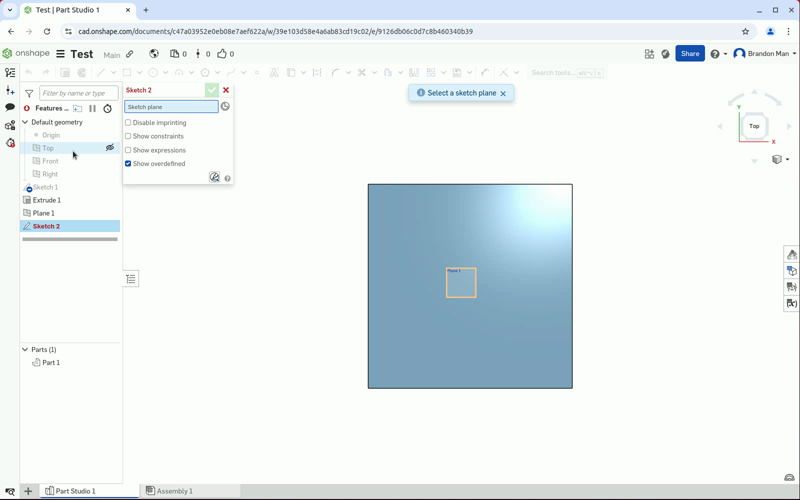
mouse_move(73, 215)
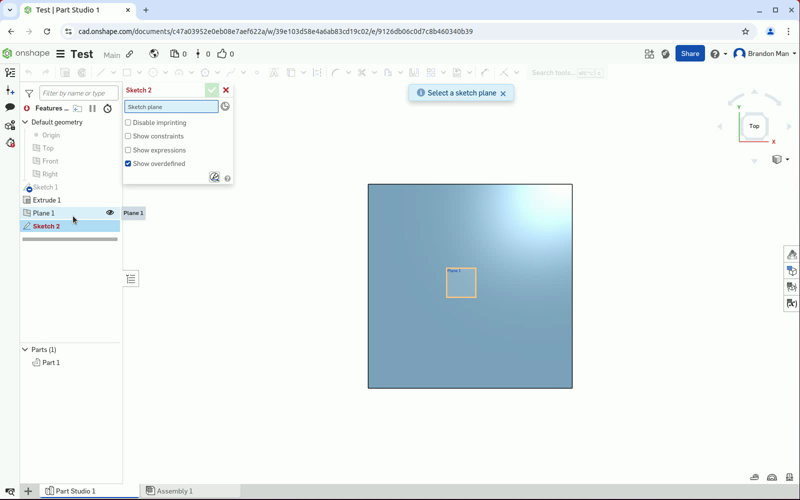
click(73, 215)
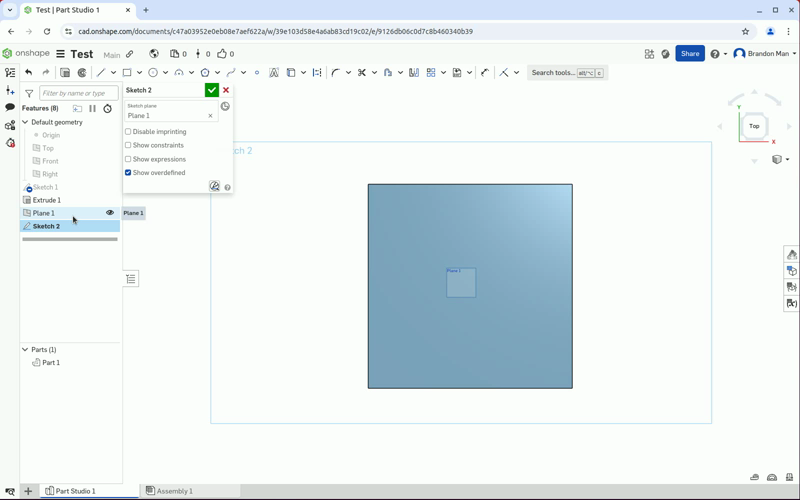
mouse_move(73, 352)
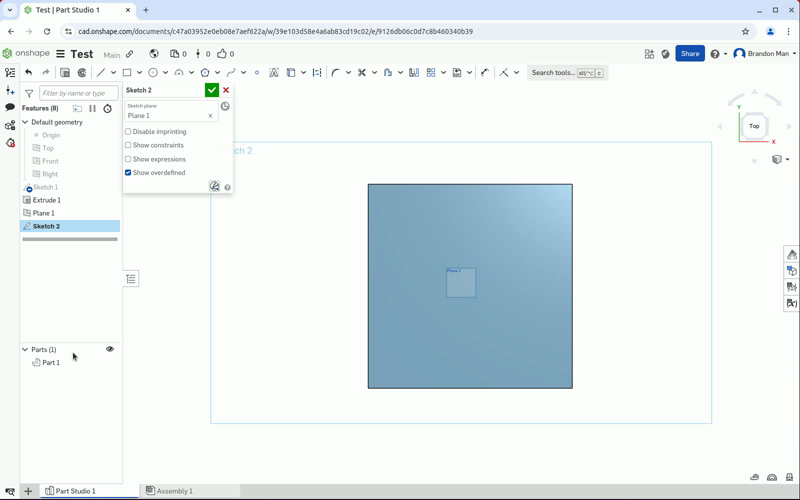
key(y)
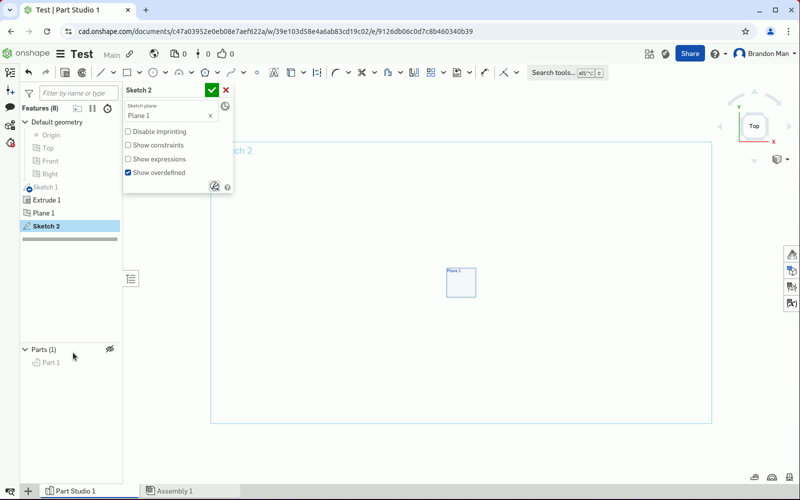
key(c)
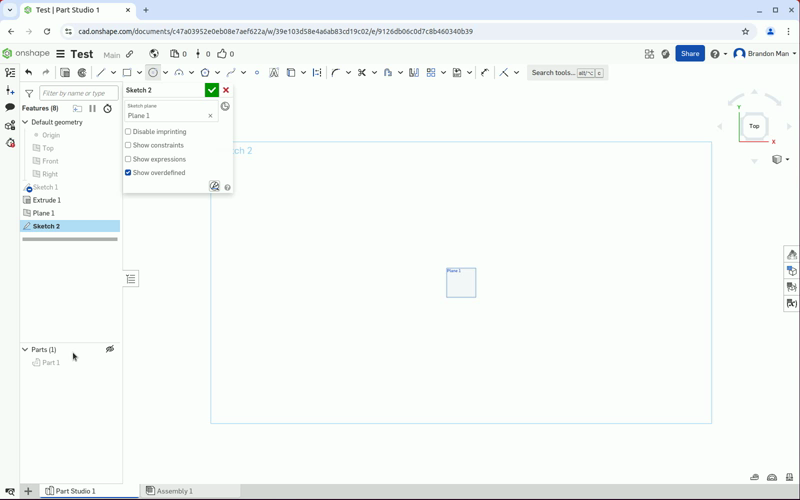
key_down(shift)
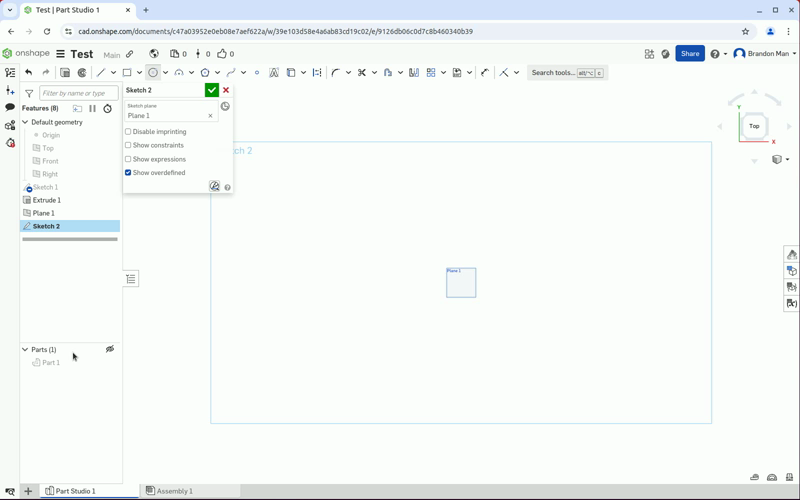
mouse_move(487, 231)
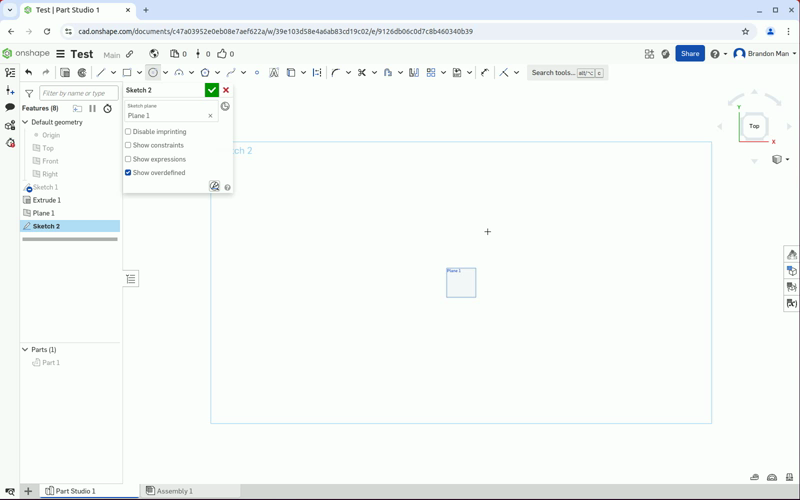
click(487, 231)
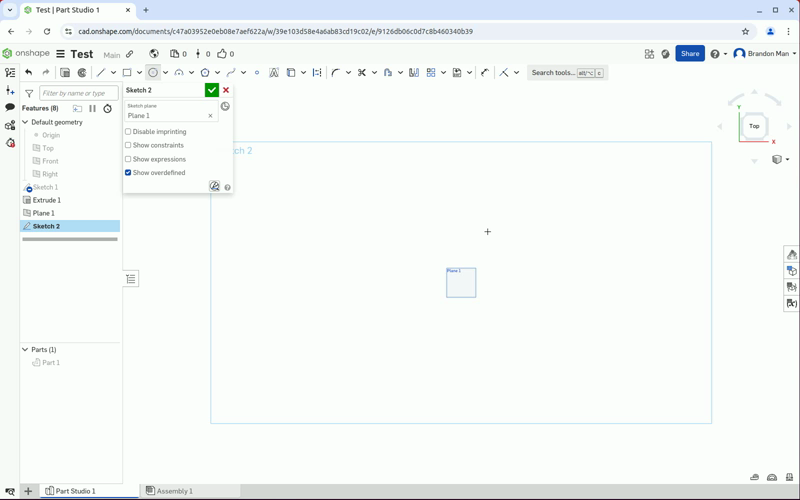
key_up(shift)
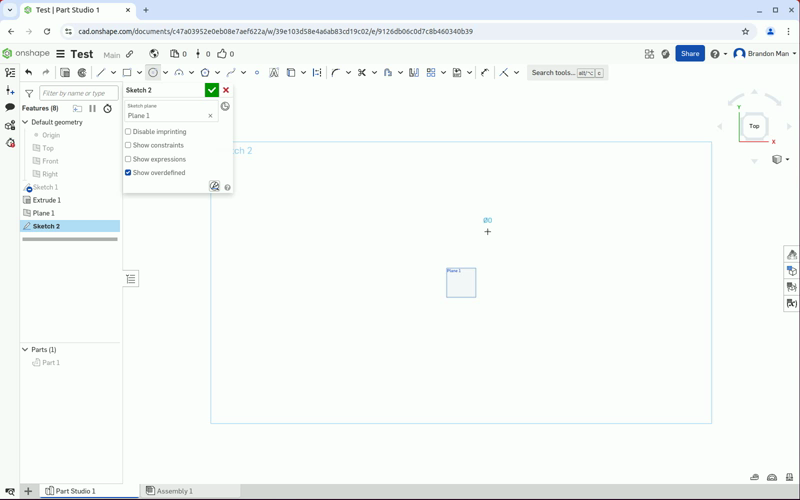
mouse_move(521, 231)
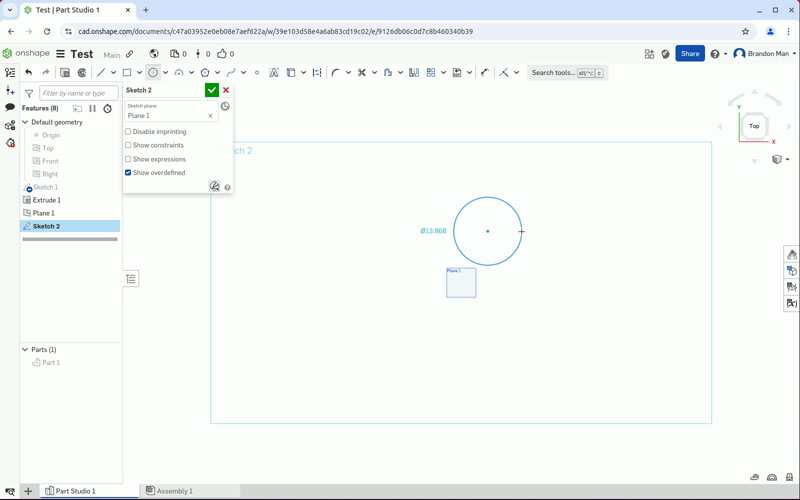
click(521, 231)
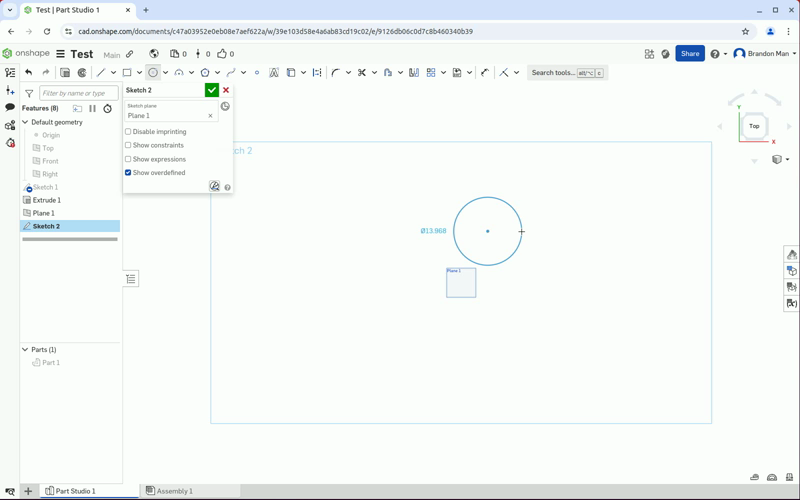
key(esc)
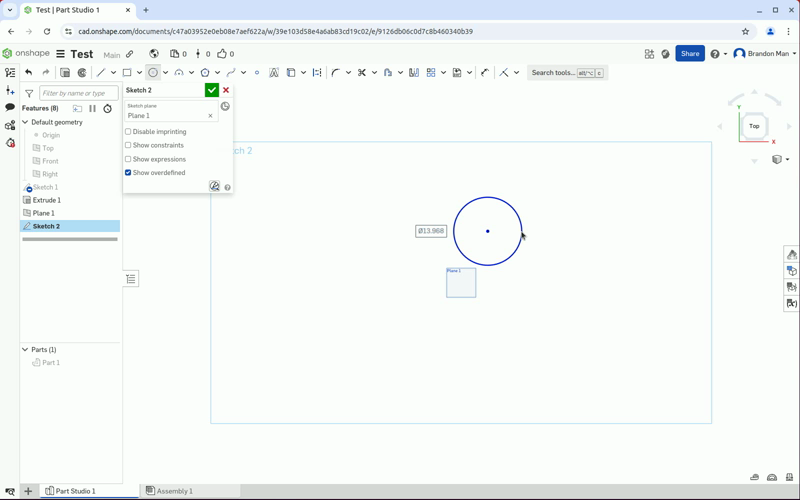
mouse_move(514, 229)
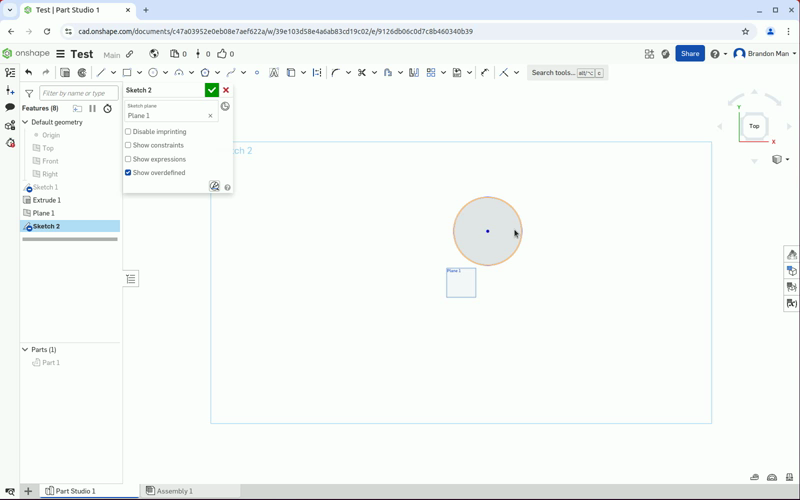
click(514, 229)
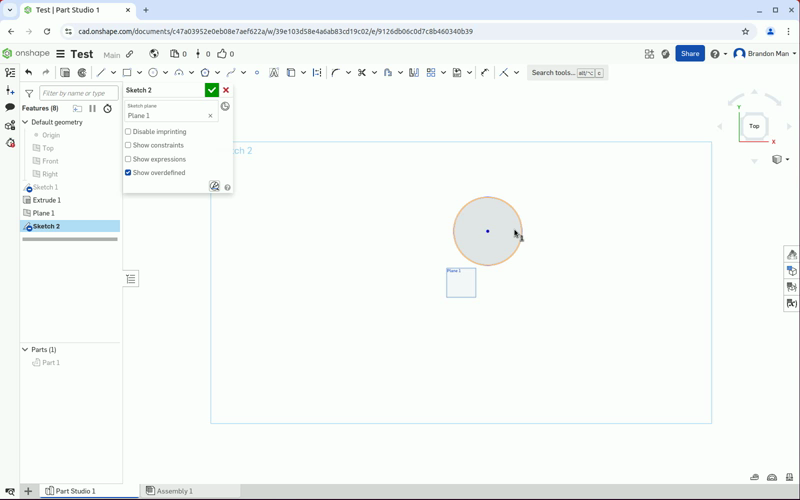
mouse_move(73, 352)
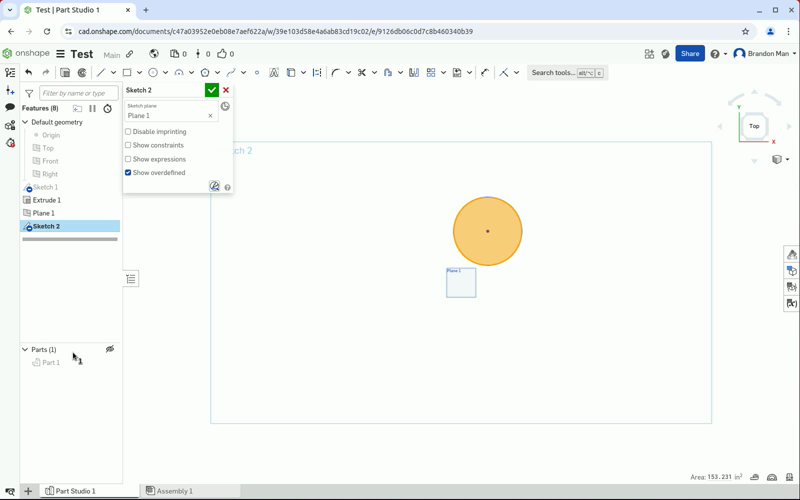
key(shift+y)
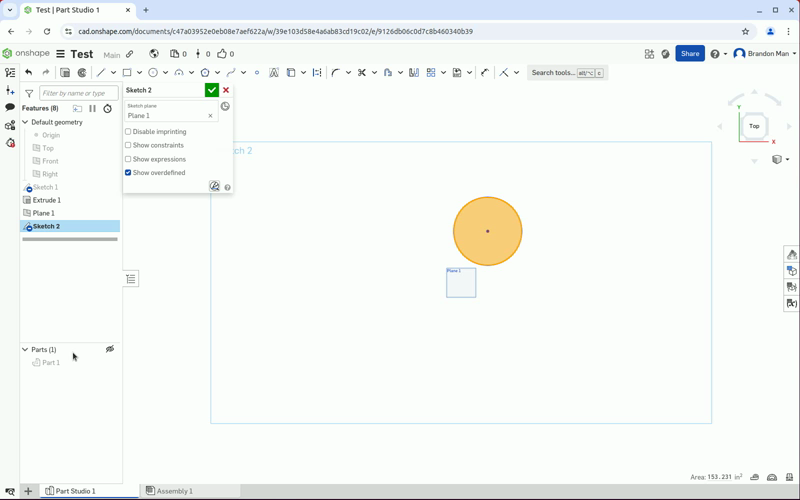
key(shift+e)
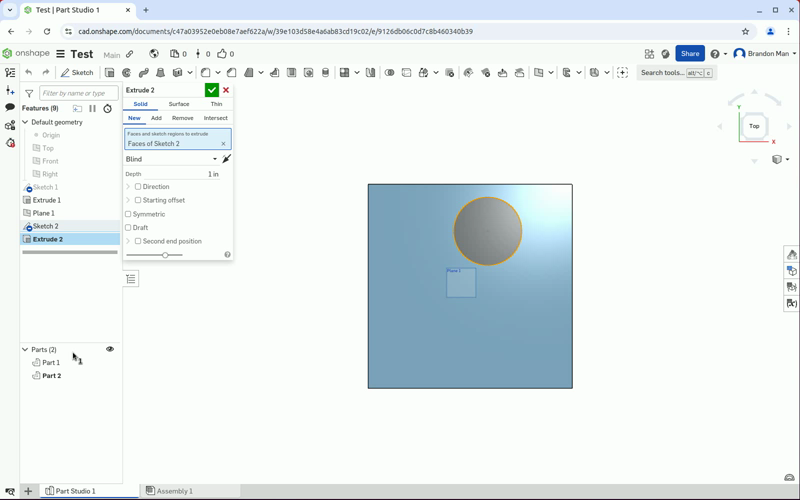
mouse_move(143, 106)
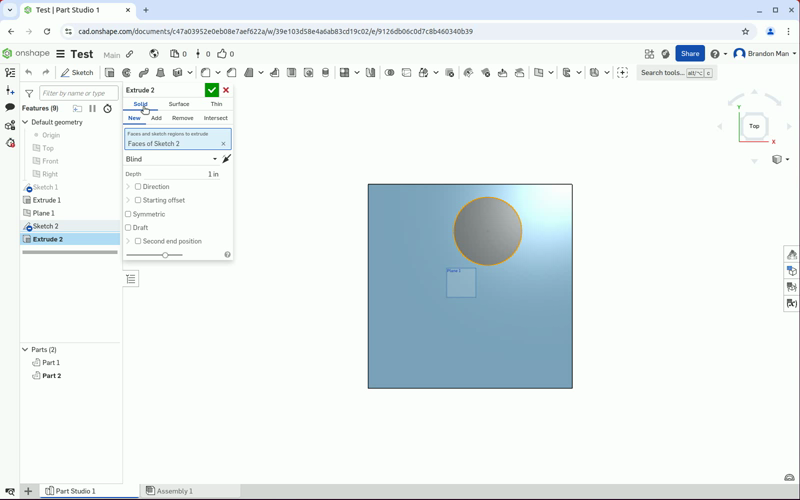
click(143, 106)
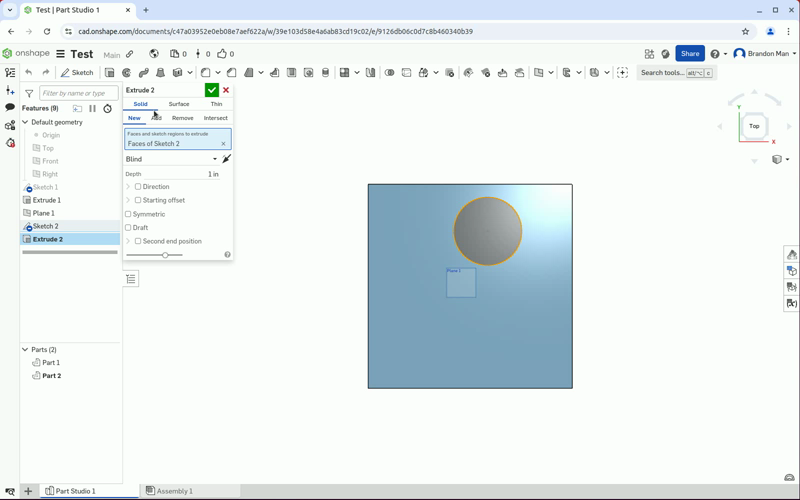
mouse_move(186, 120)
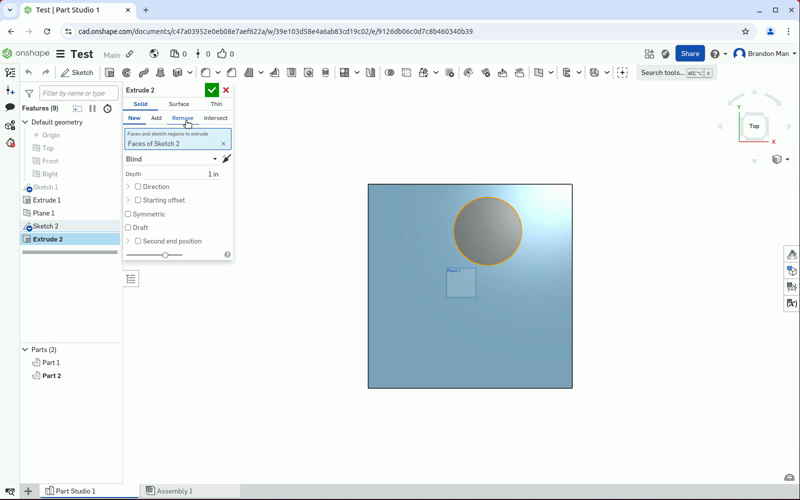
click(186, 120)
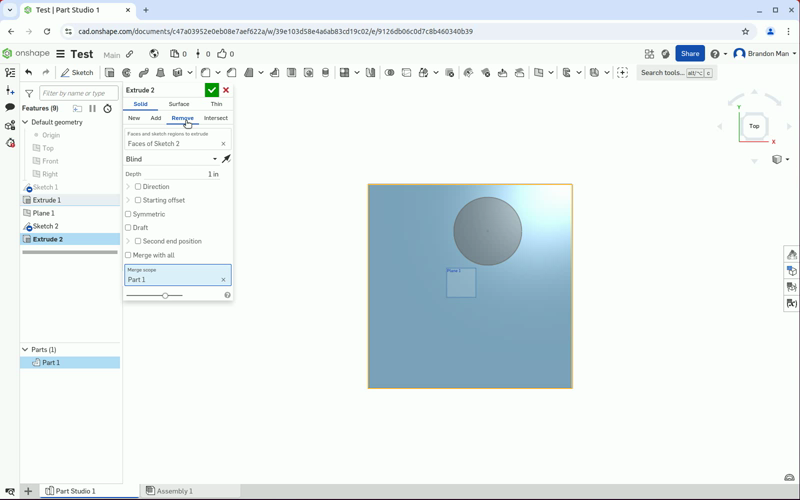
key(tab, 4)
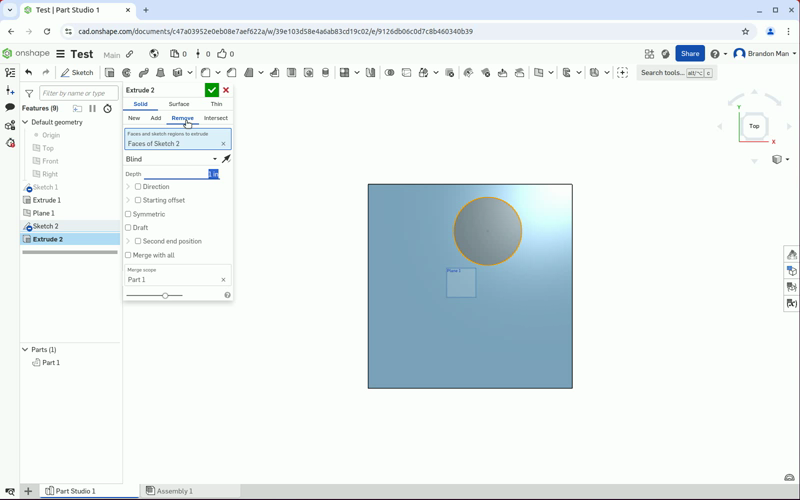
text(30.811)
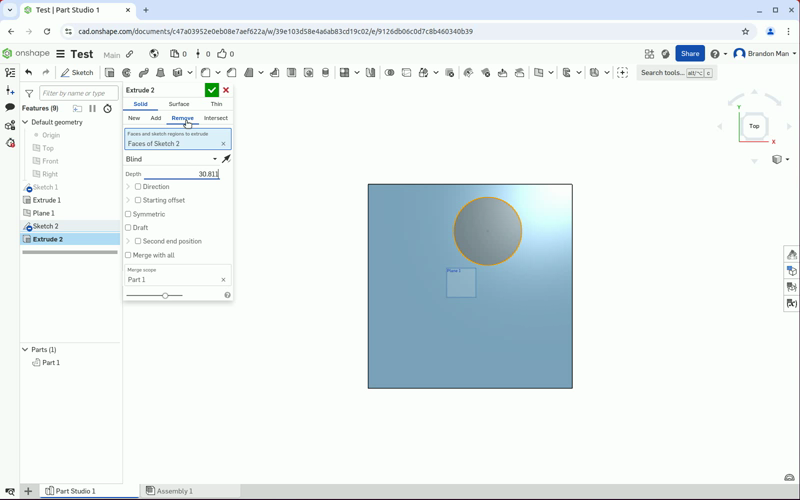
key(tab, 6)
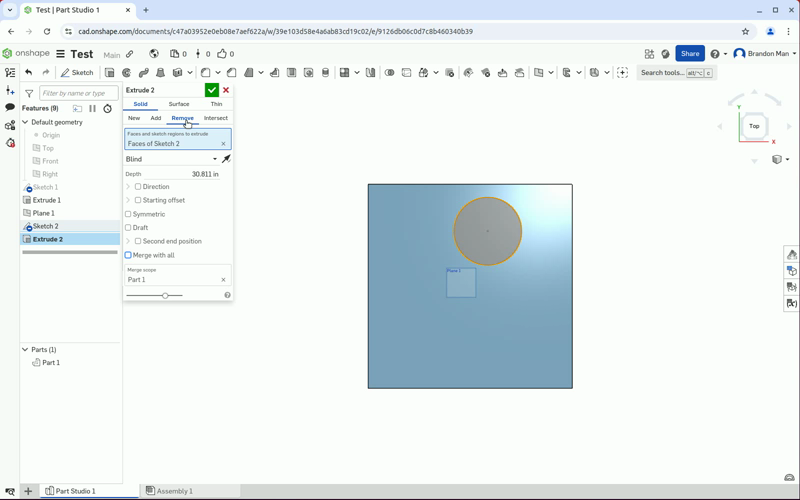
key(space)
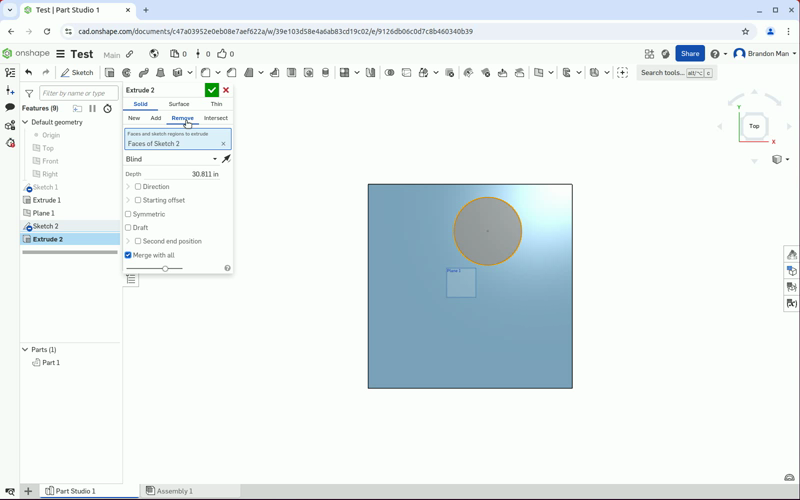
key(enter)
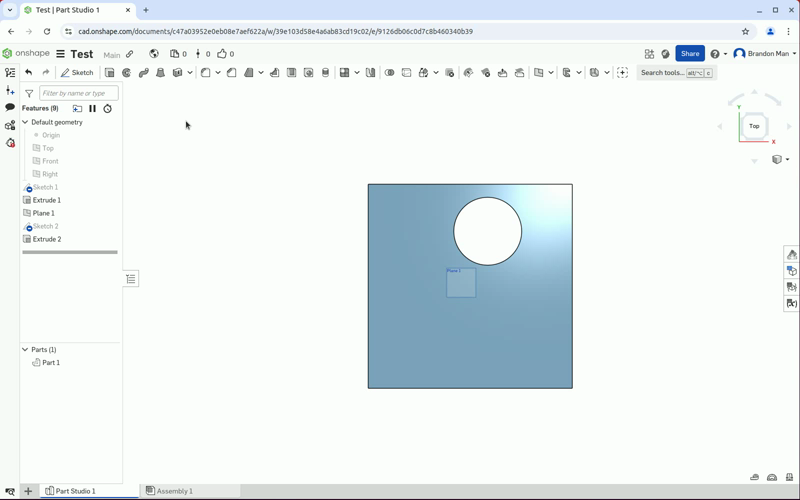
key(shift+h)
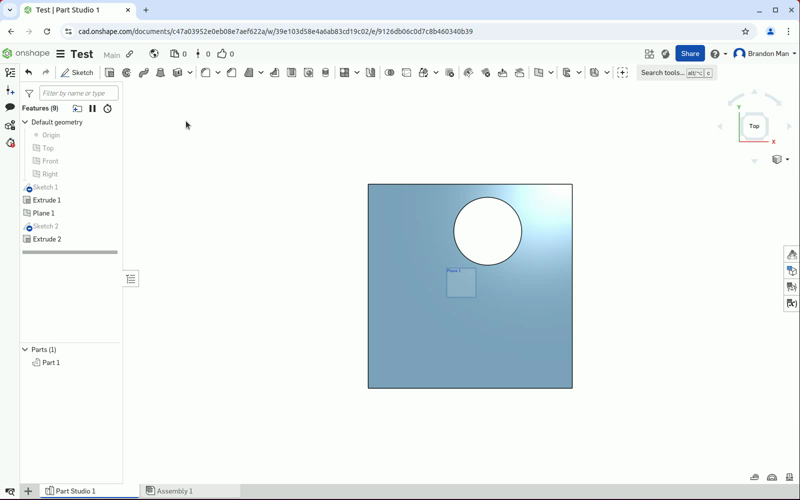
key(shift+h)
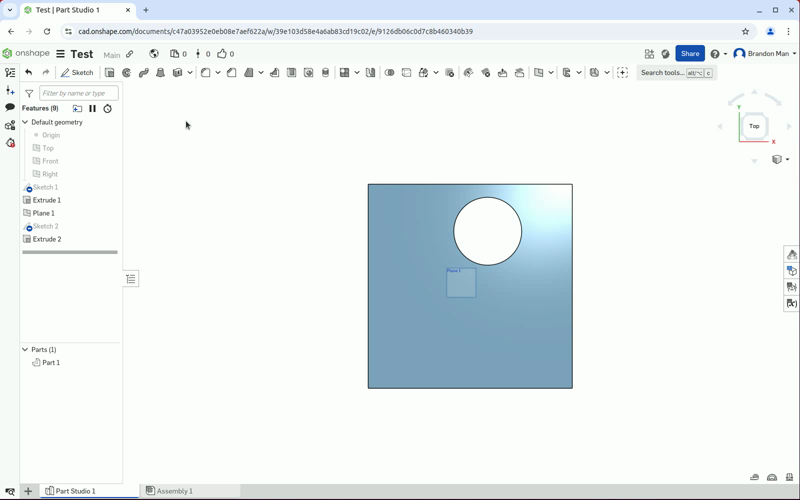
key(shift+7)
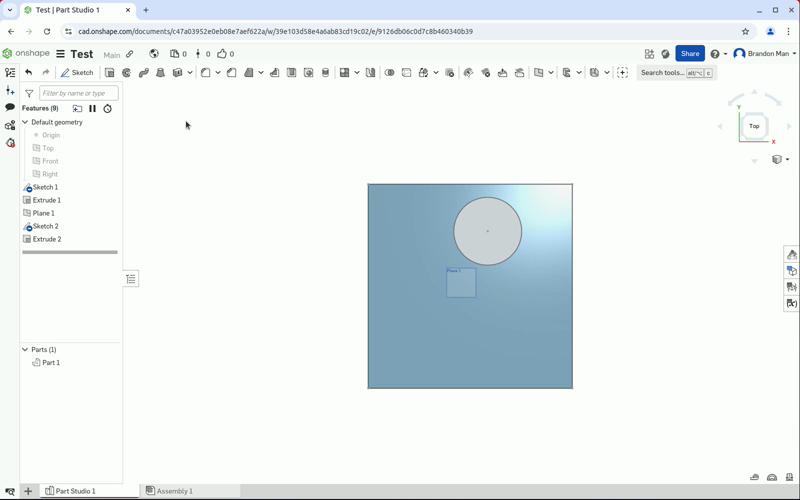
key(up, 3)
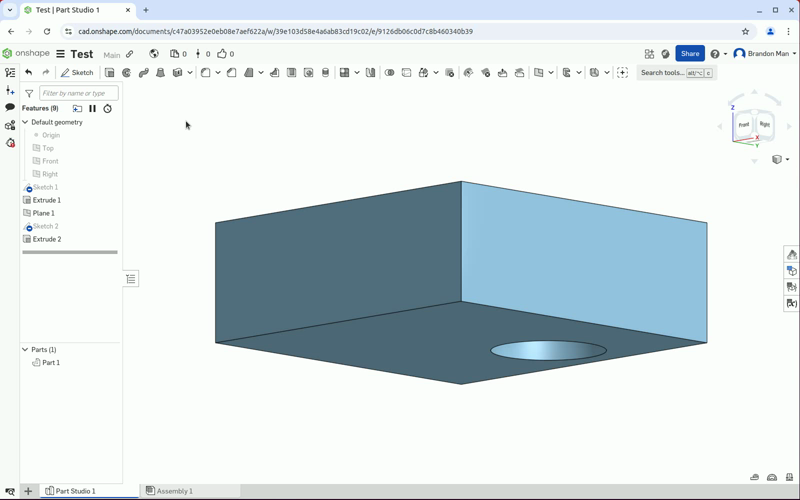
key(left, 3)
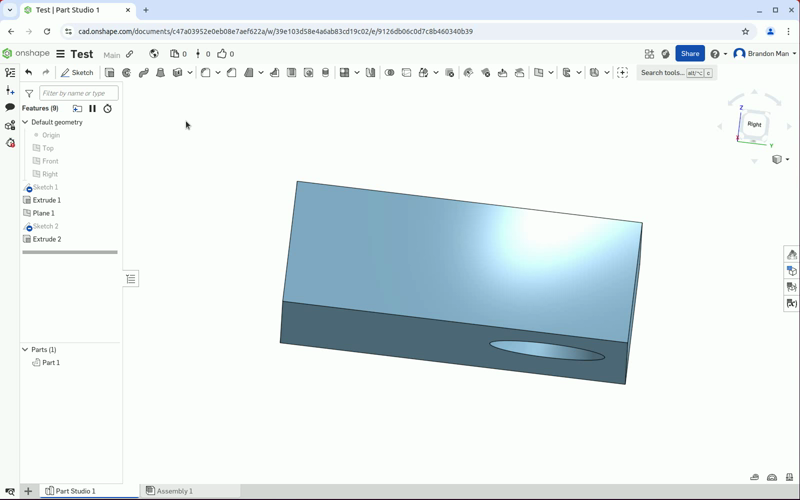
key(right, 3)
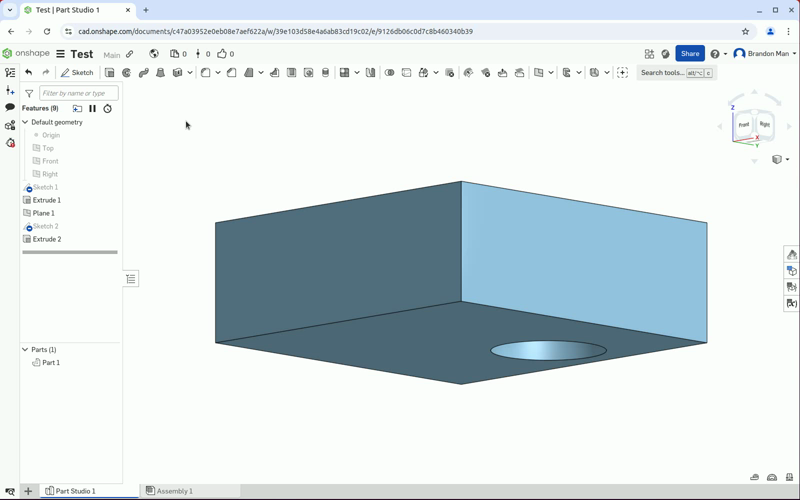
key(down, 3)
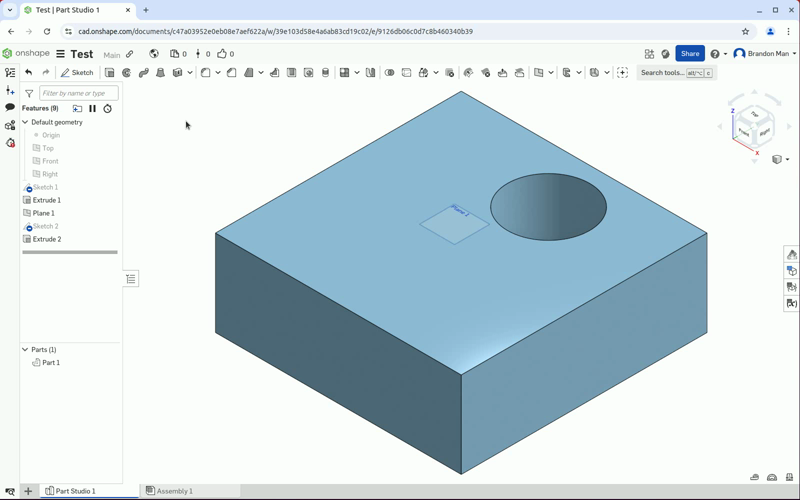
mouse_move(73, 189)
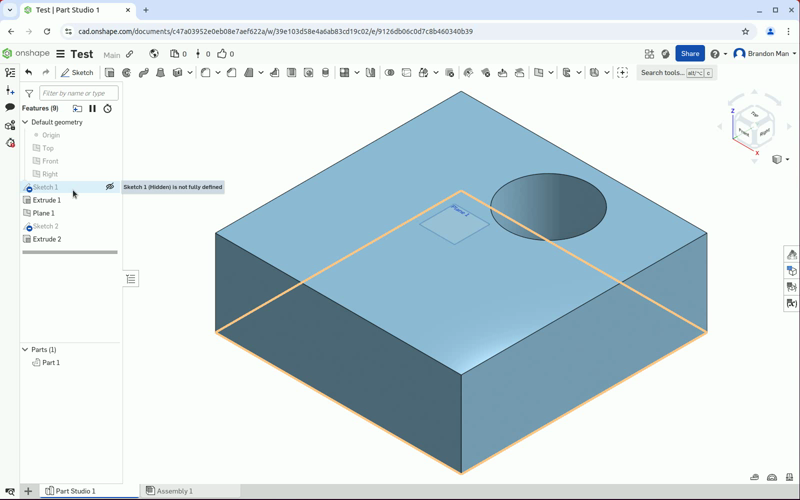
click(73, 189)